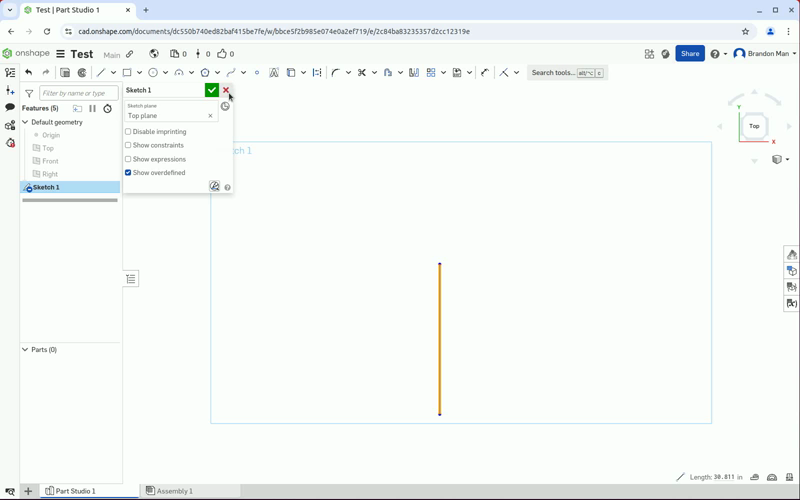
key(shift+h)
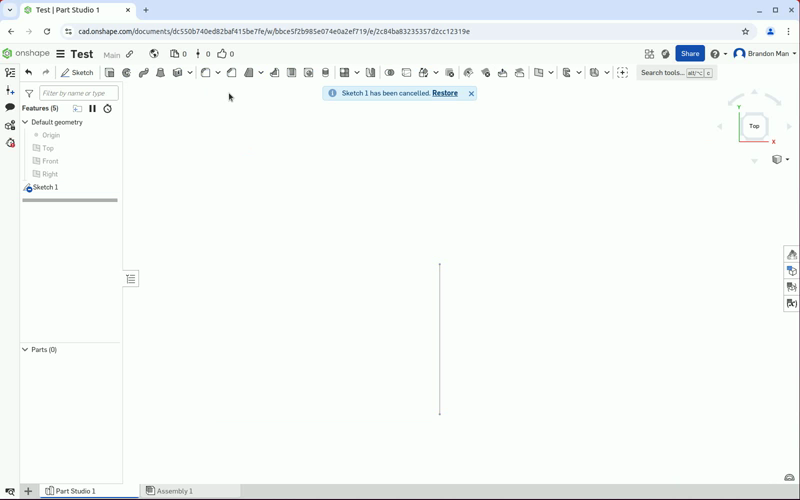
key(shift+s)
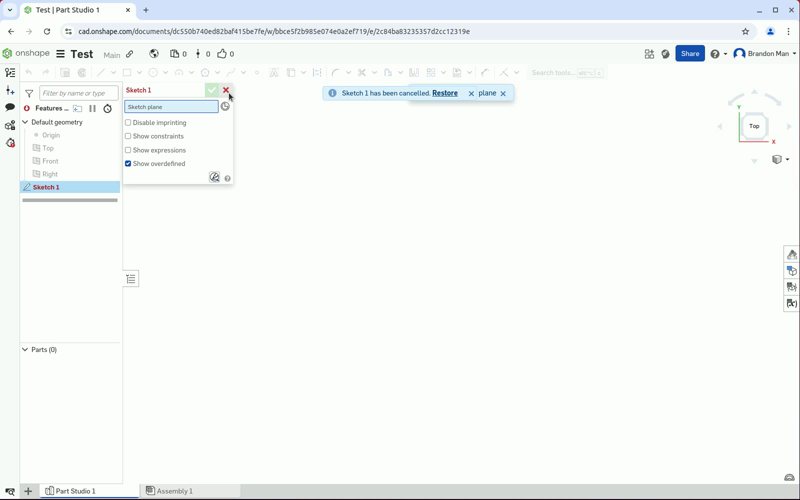
mouse_move(73, 150)
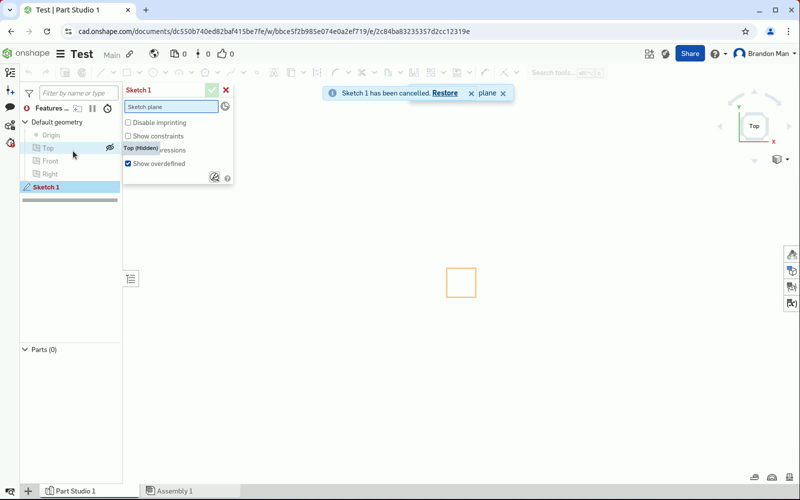
click(73, 150)
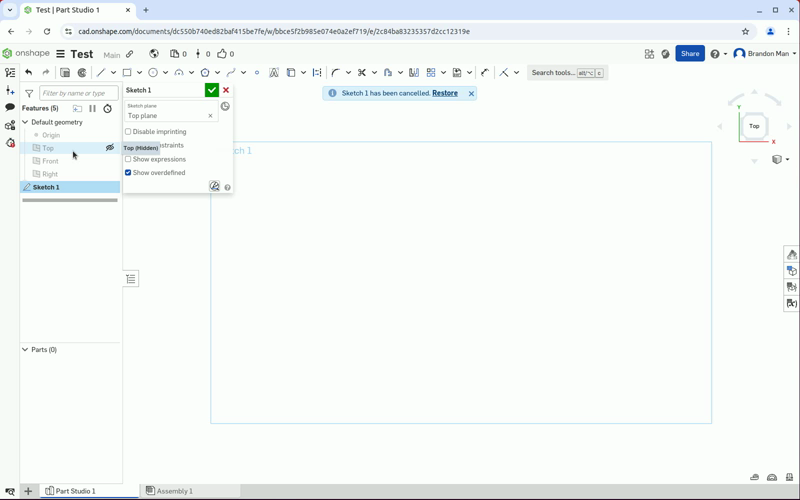
mouse_move(73, 352)
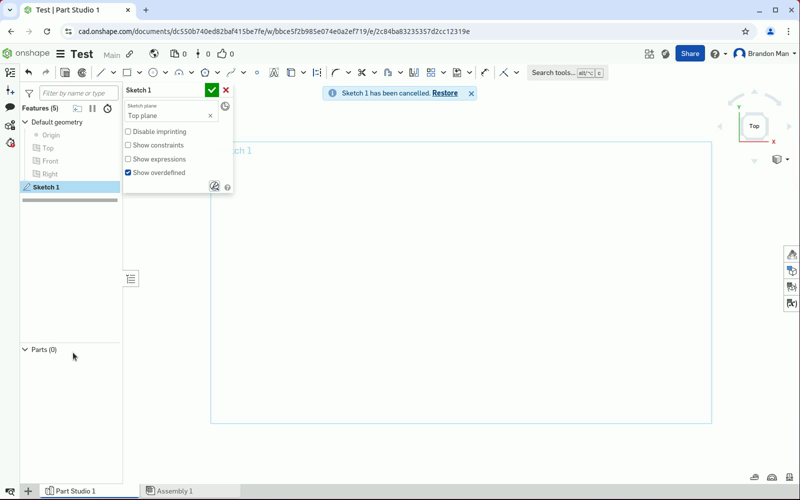
key(y)
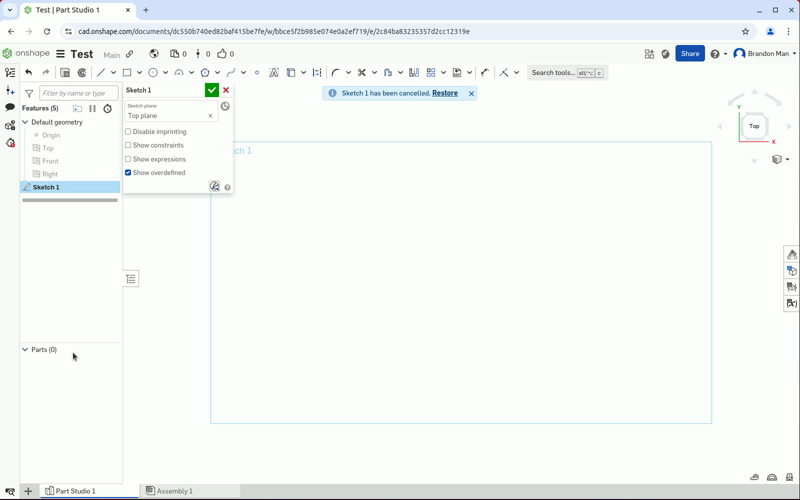
key(c)
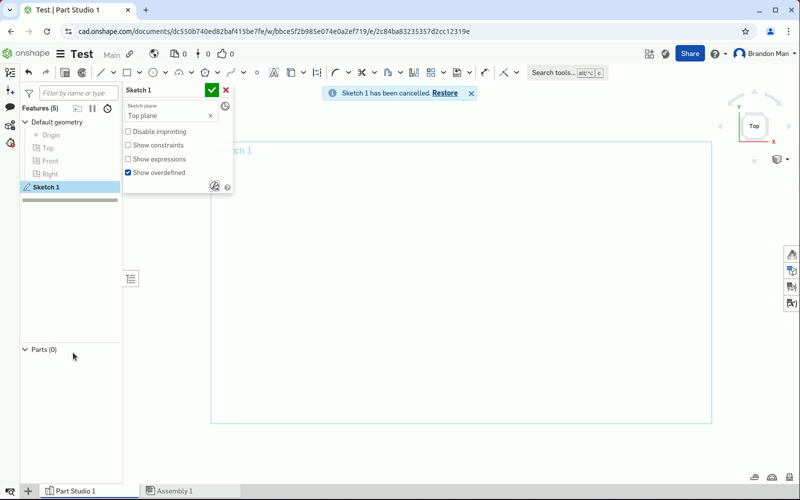
key_down(shift)
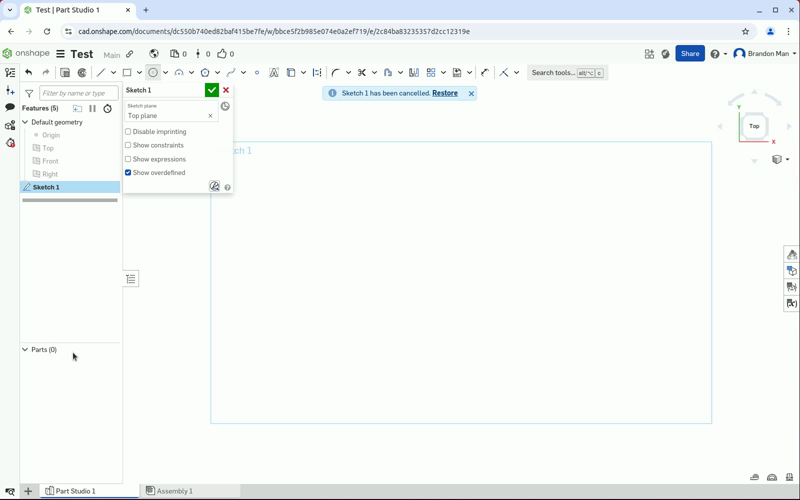
mouse_move(392, 282)
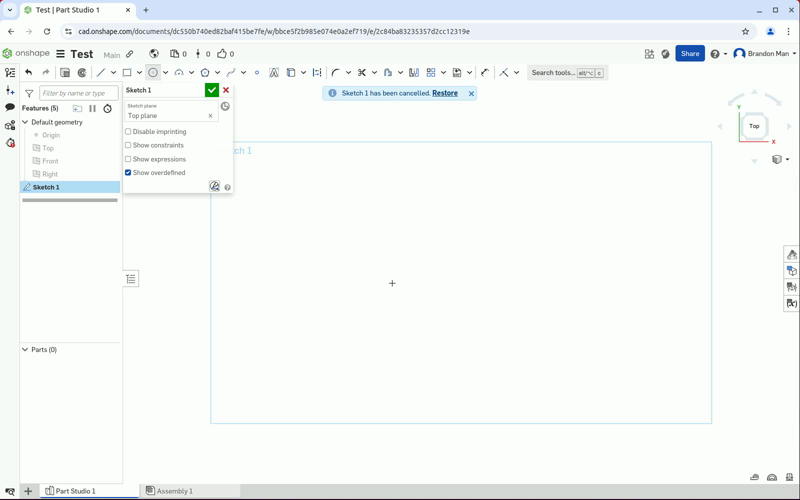
click(392, 282)
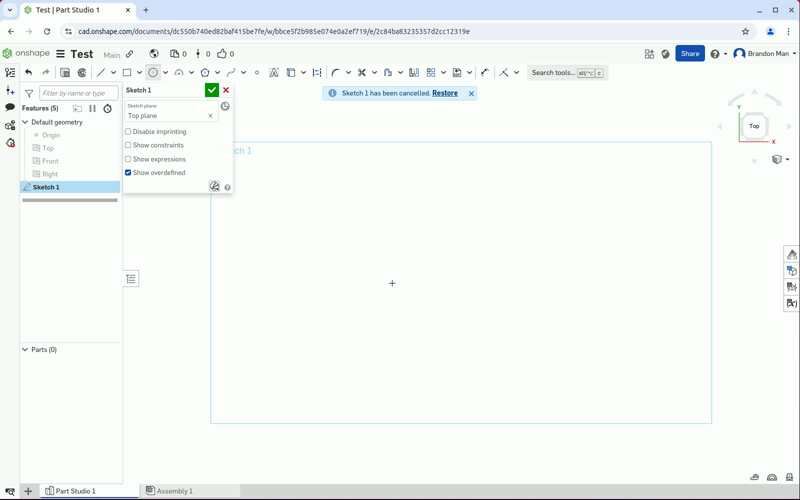
key_up(shift)
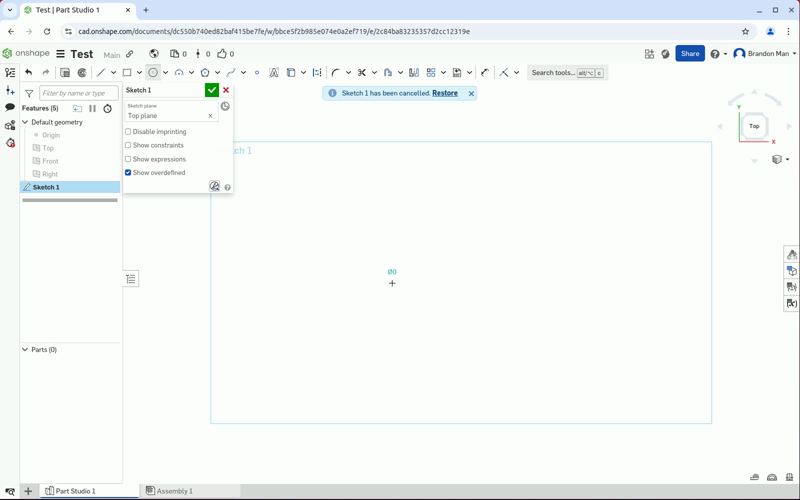
mouse_move(435, 282)
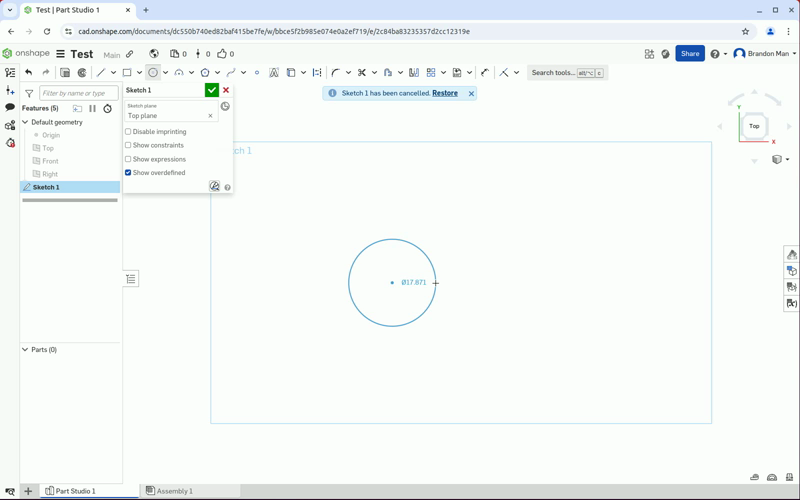
click(435, 282)
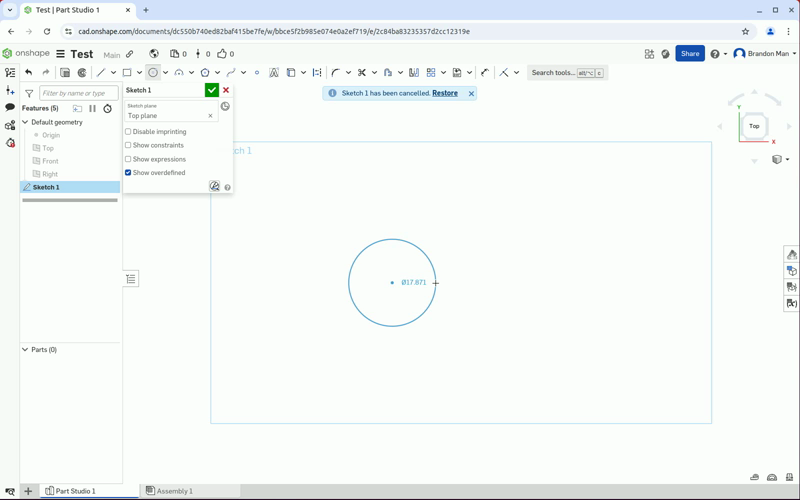
key(esc)
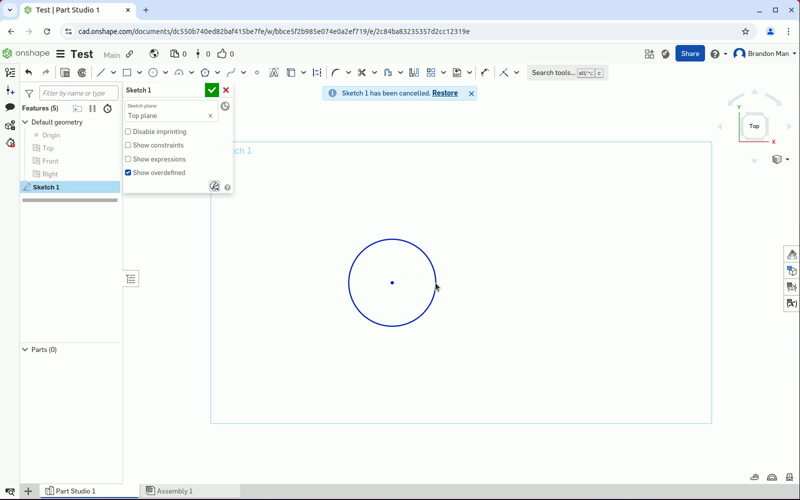
key(c)
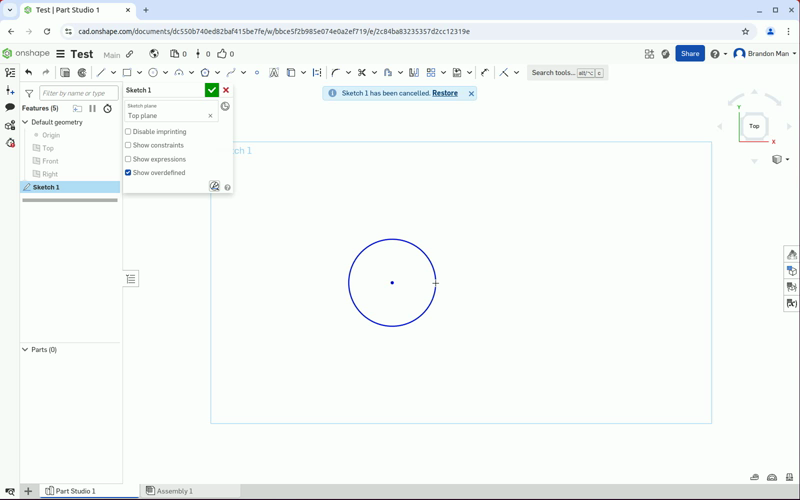
key_down(shift)
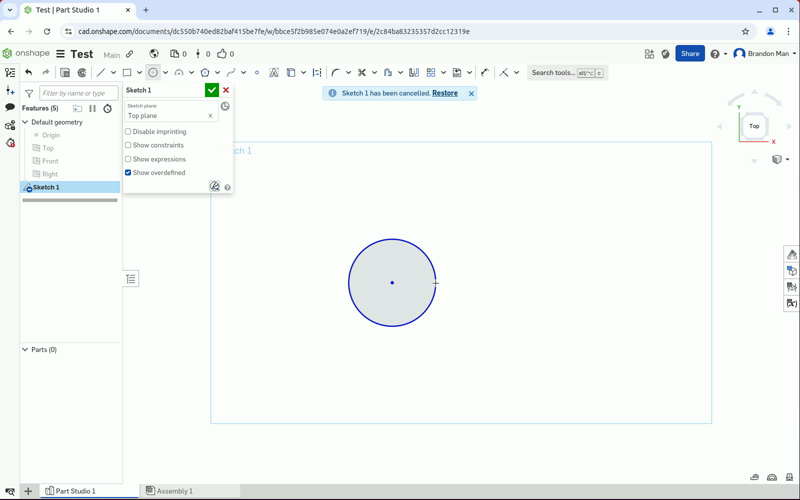
mouse_move(392, 282)
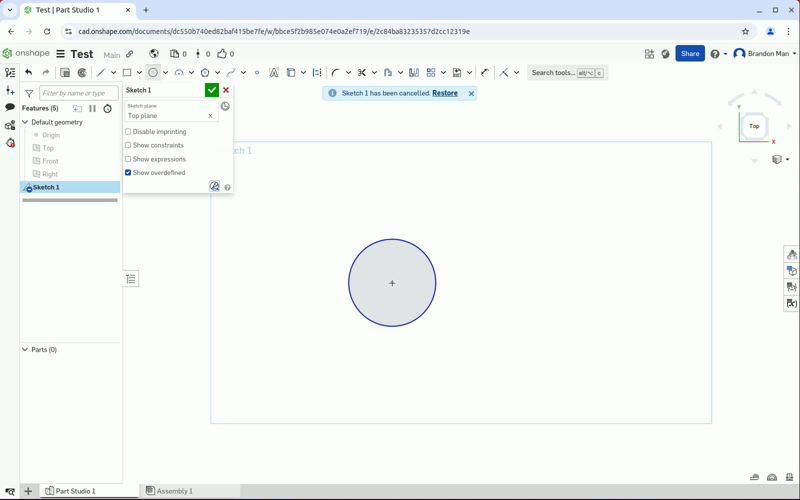
click(392, 282)
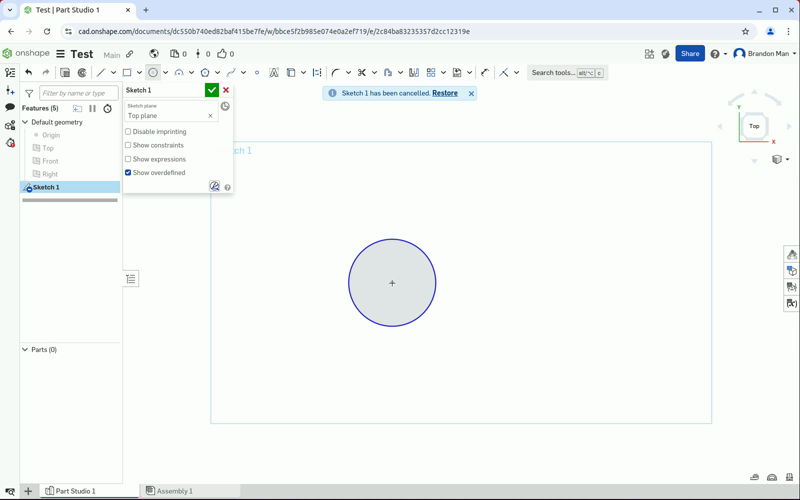
key_up(shift)
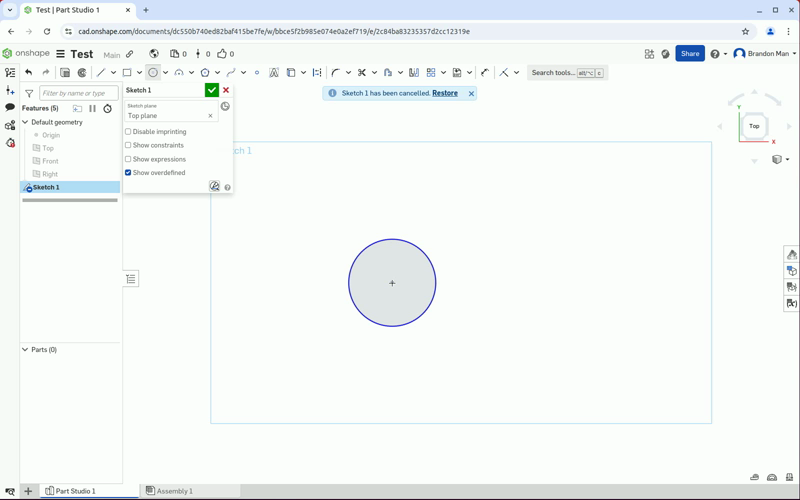
mouse_move(415, 282)
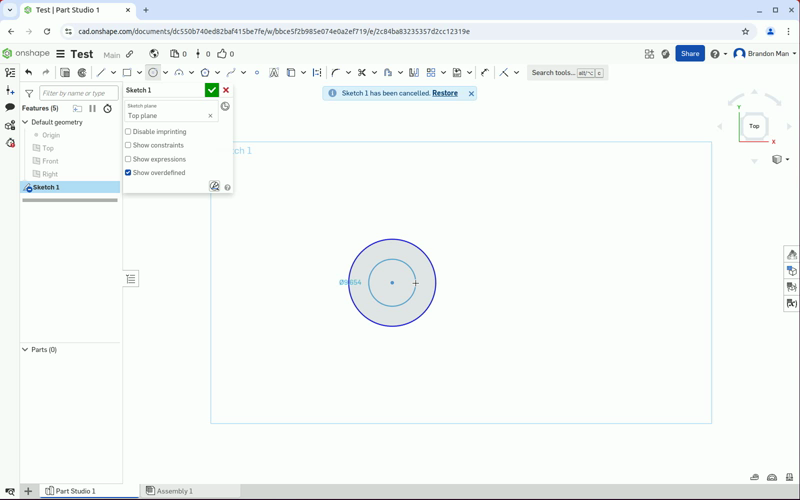
click(415, 282)
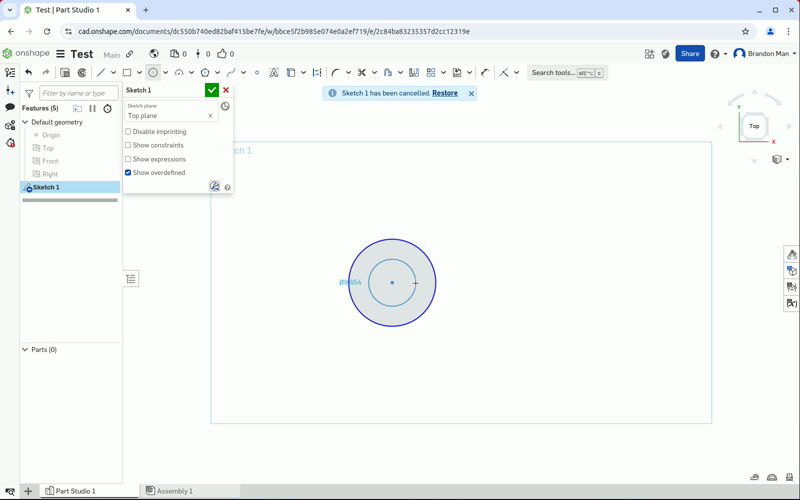
key(esc)
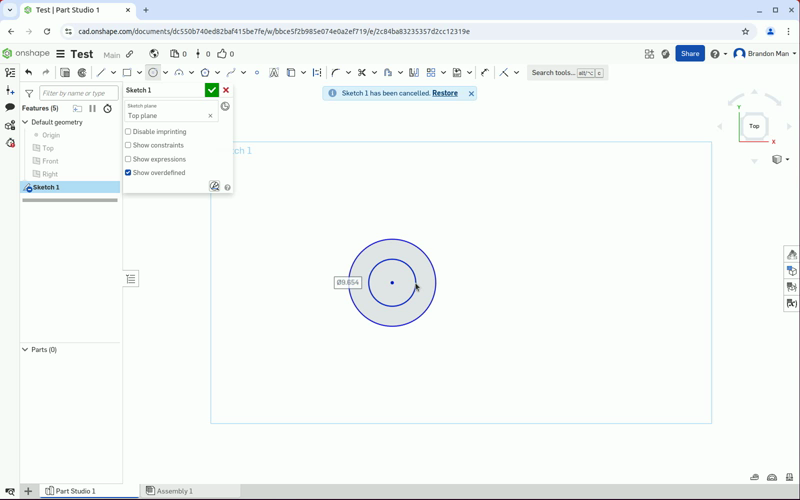
mouse_move(395, 251)
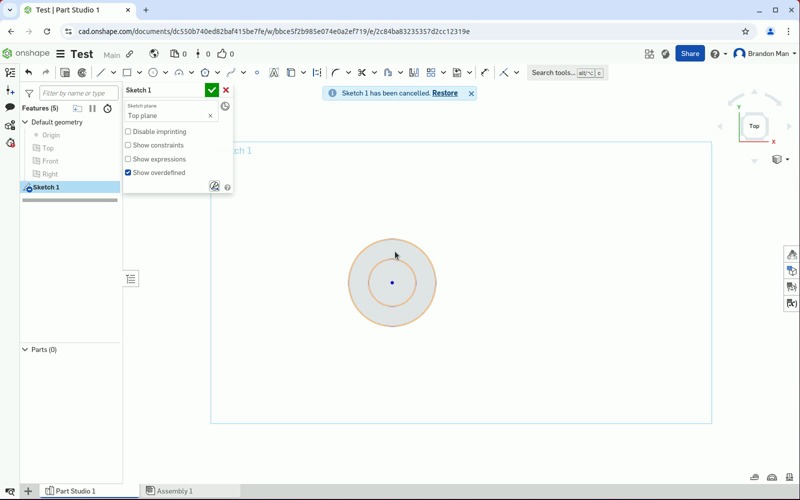
click(395, 251)
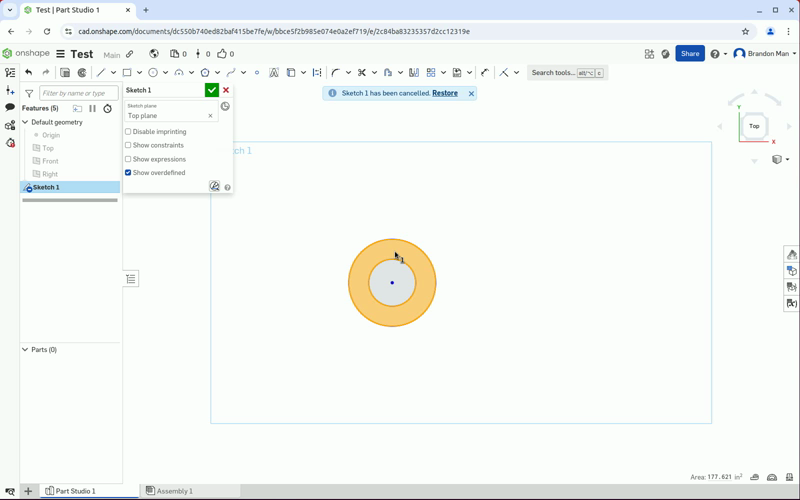
mouse_move(73, 352)
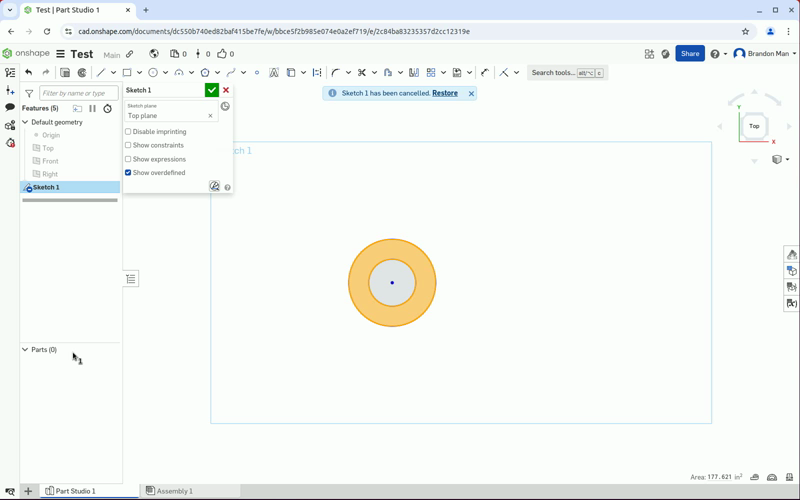
key(shift+y)
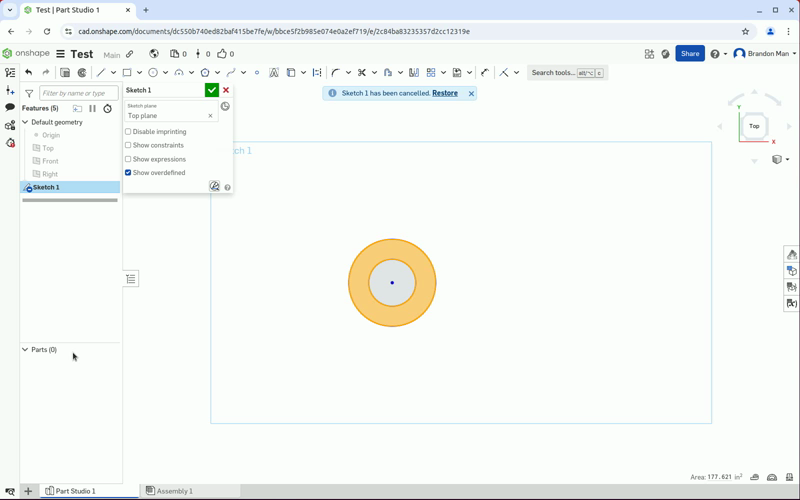
key(shift+e)
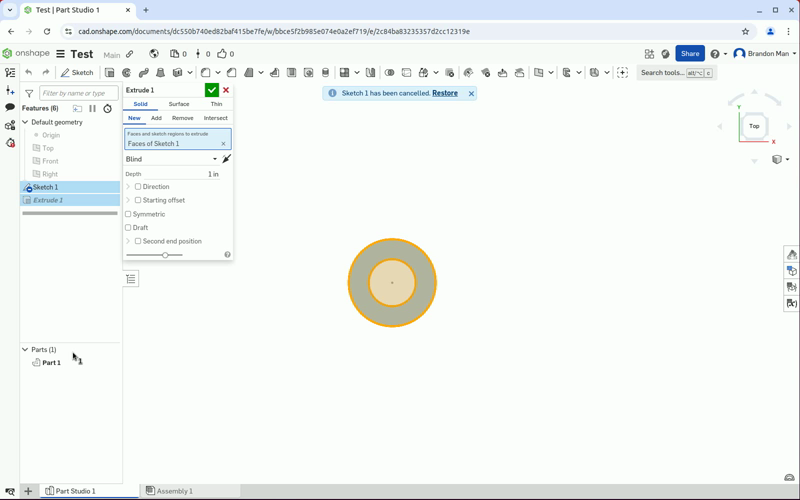
mouse_move(143, 106)
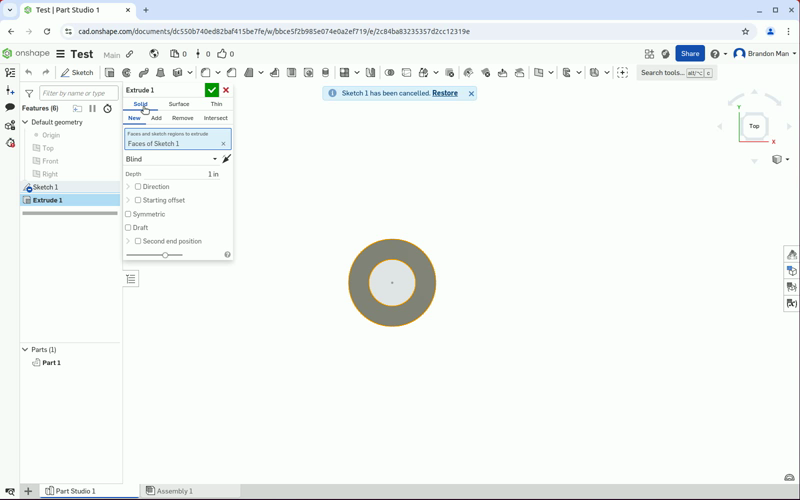
click(143, 106)
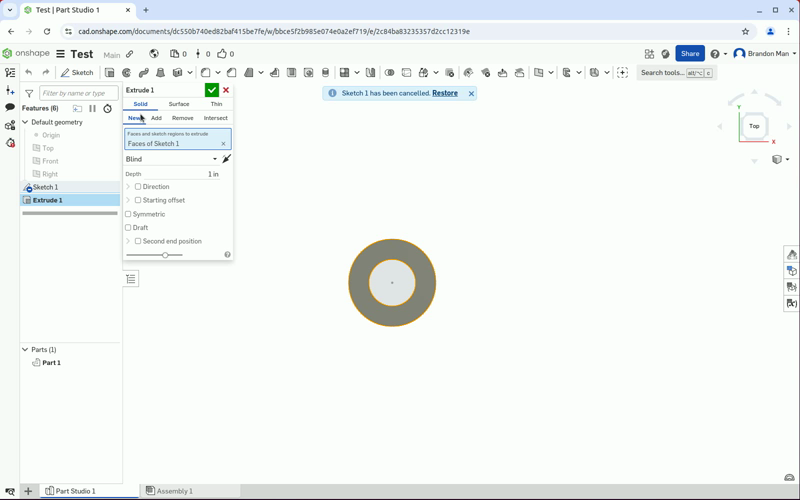
mouse_move(137, 120)
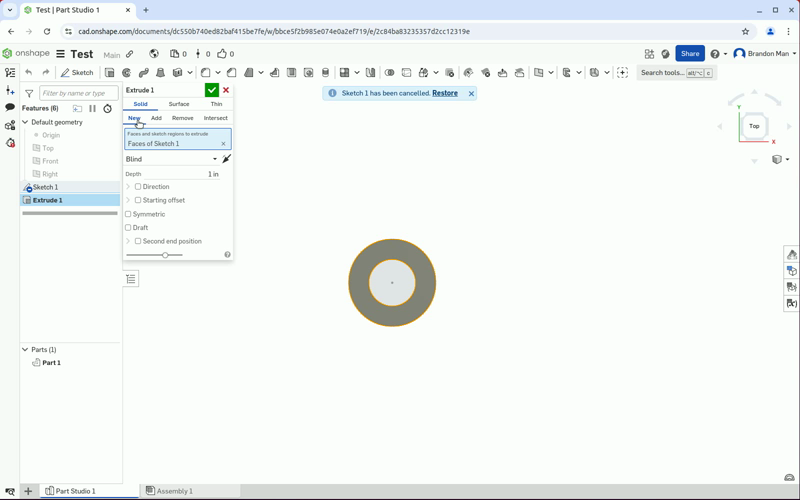
click(137, 120)
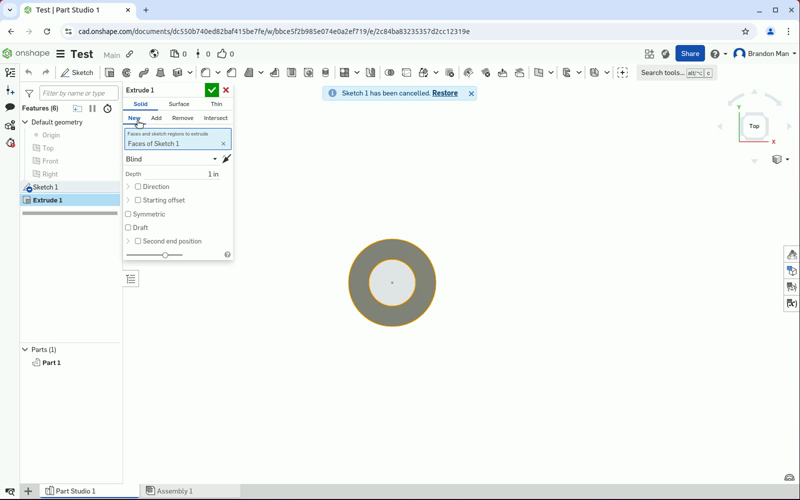
key(tab, 4)
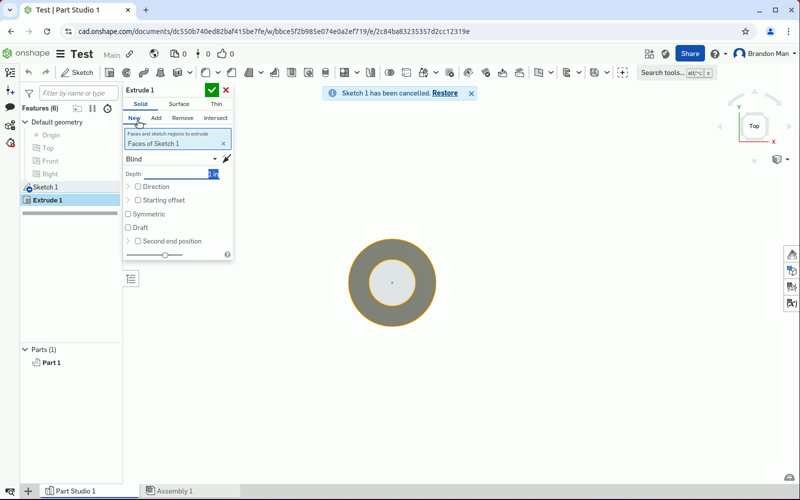
text(7.703)
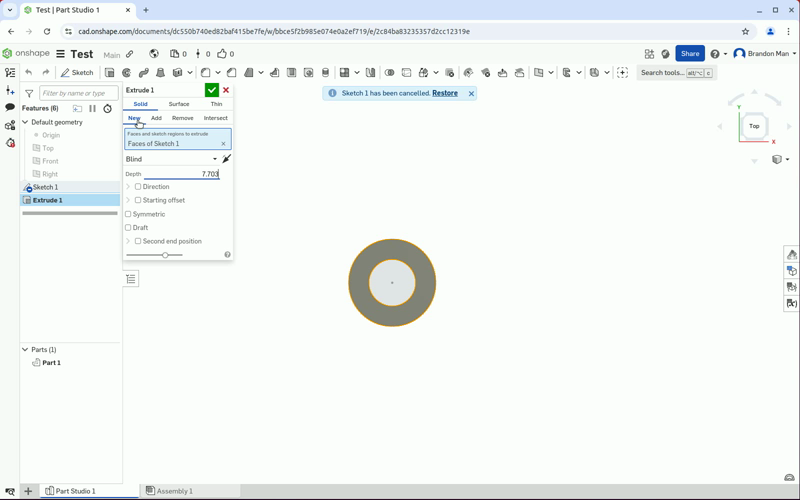
key(enter)
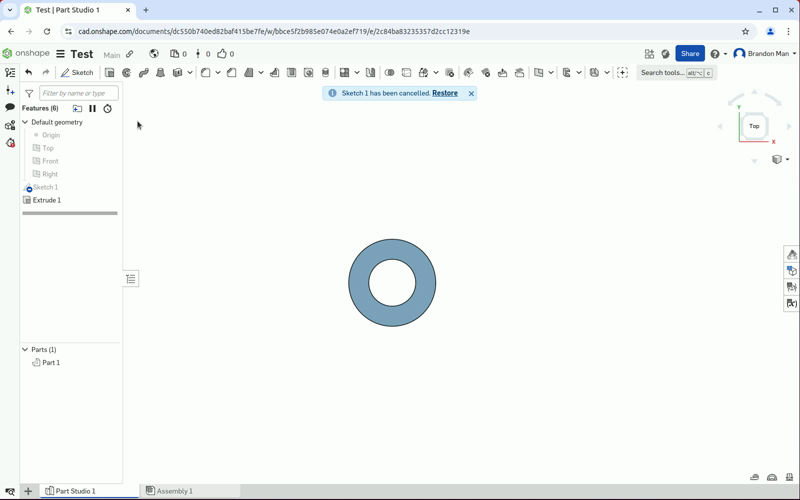
key(shift+h)
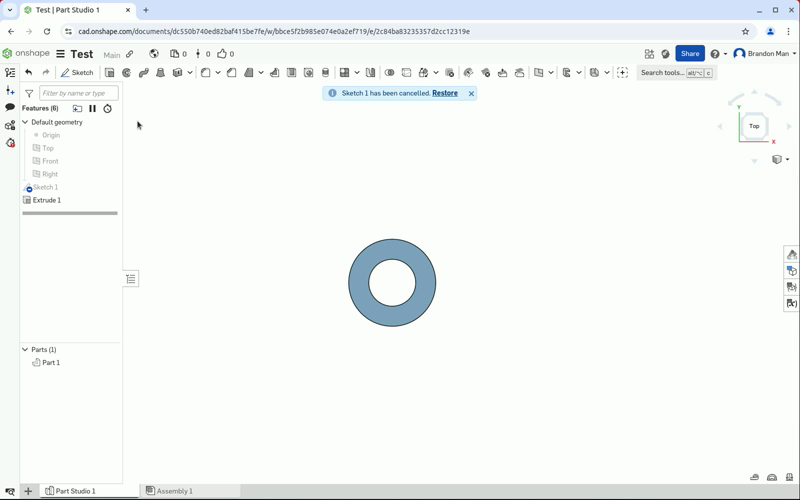
key(shift+h)
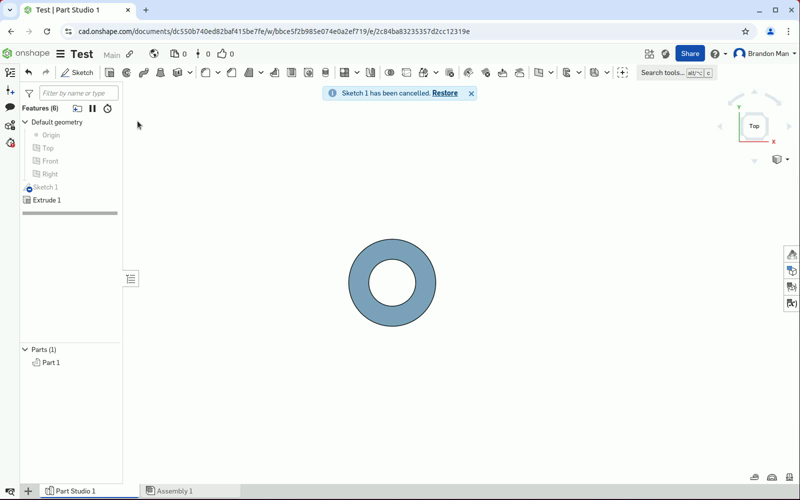
mouse_move(73, 189)
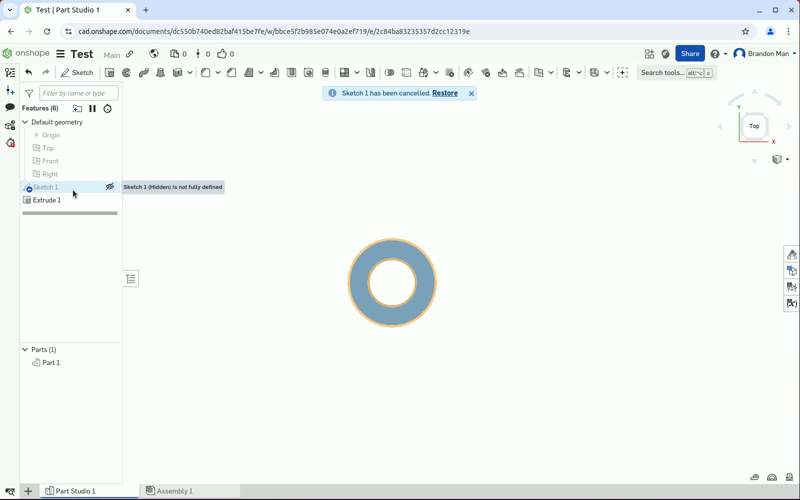
click(73, 189)
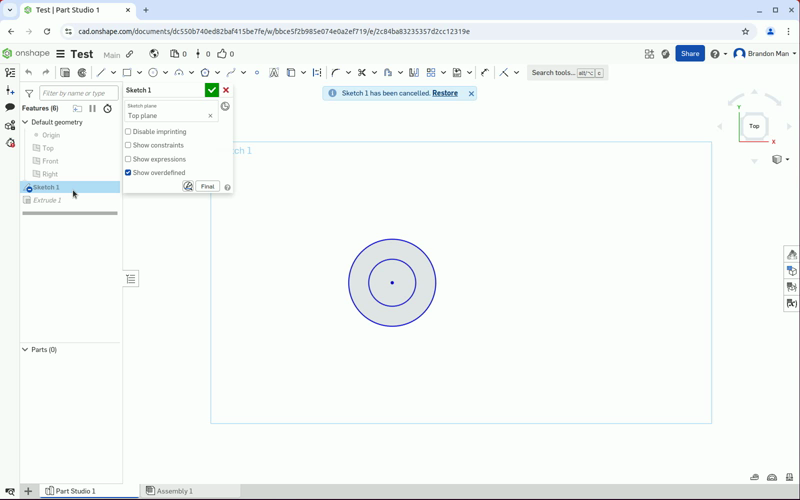
mouse_move(229, 92)
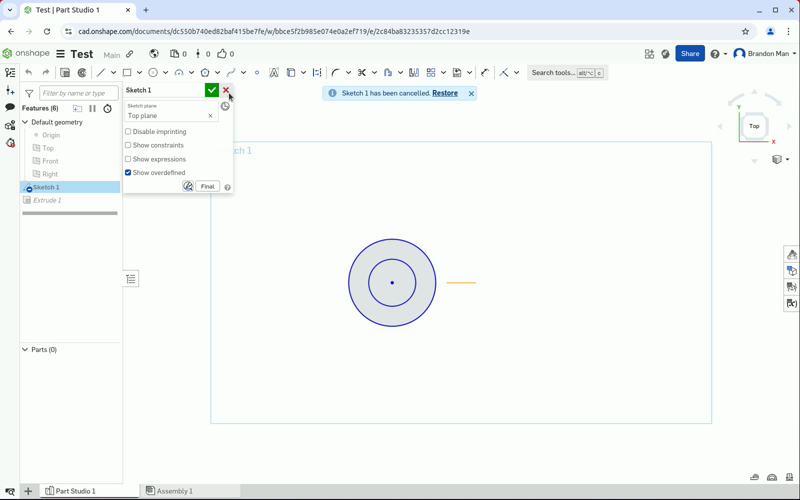
click(229, 92)
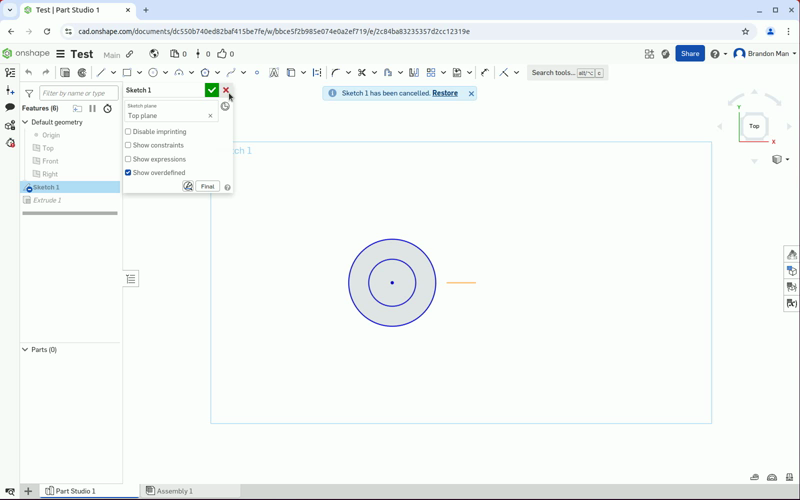
key(shift+s)
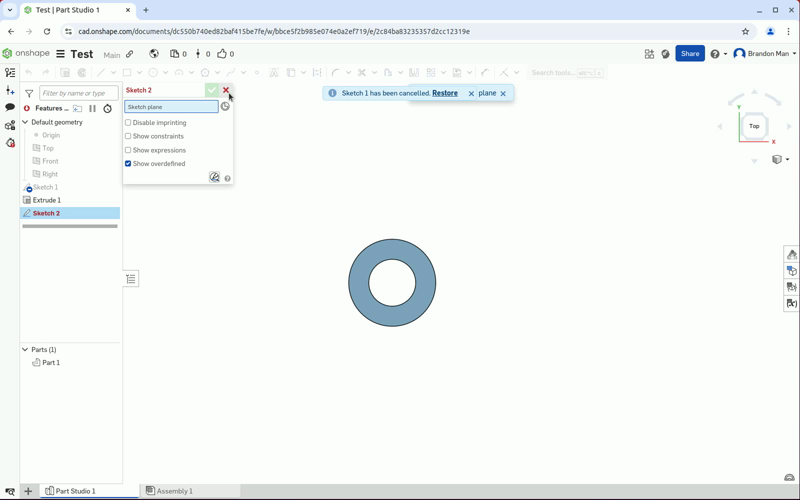
mouse_move(73, 150)
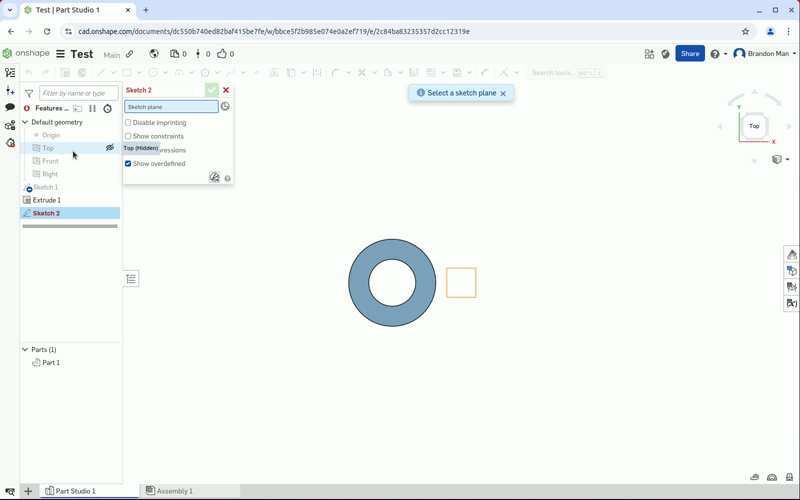
click(73, 150)
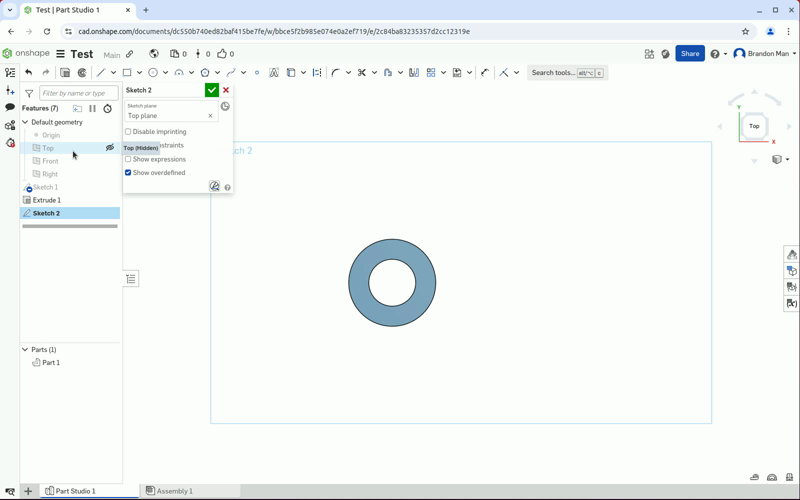
mouse_move(73, 352)
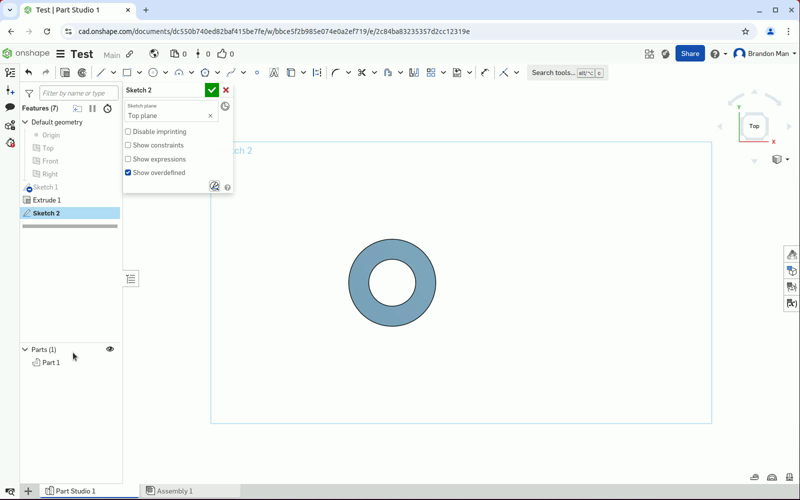
key(y)
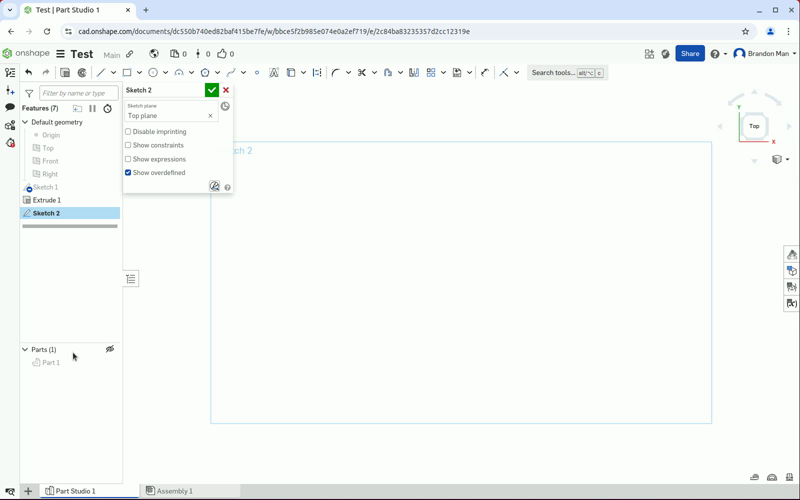
key(l)
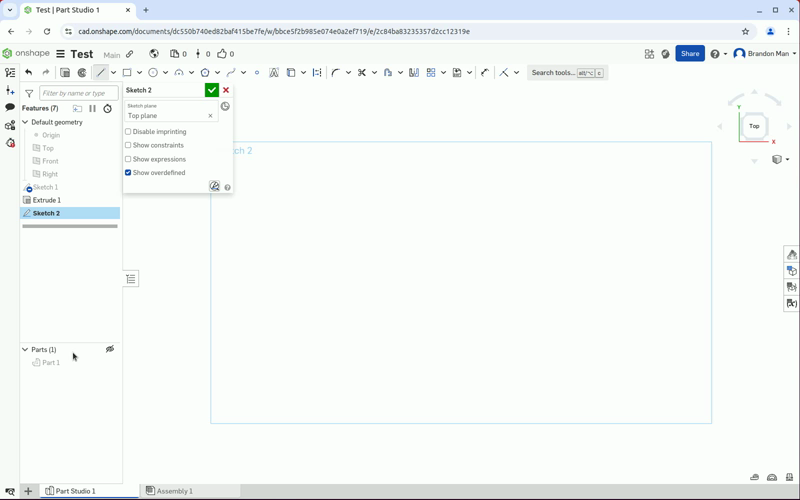
key_down(shift)
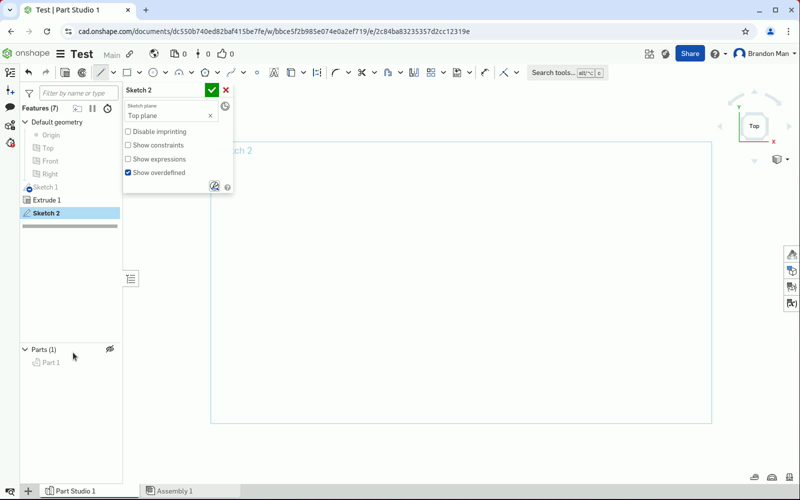
mouse_move(391, 326)
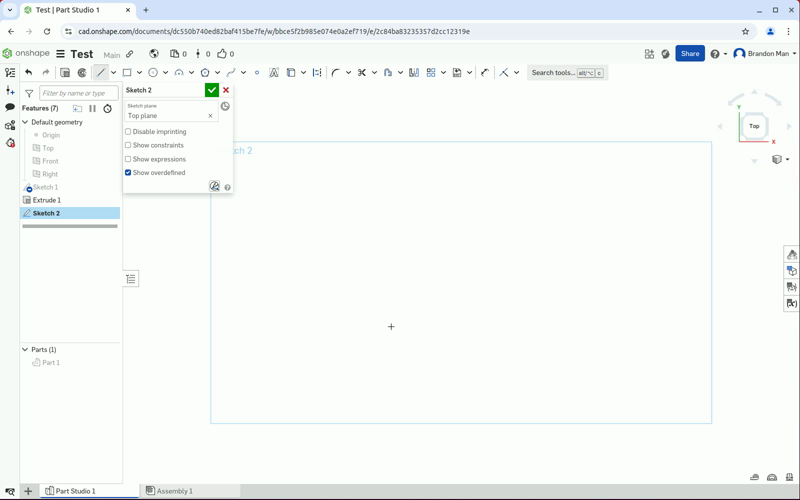
click(391, 326)
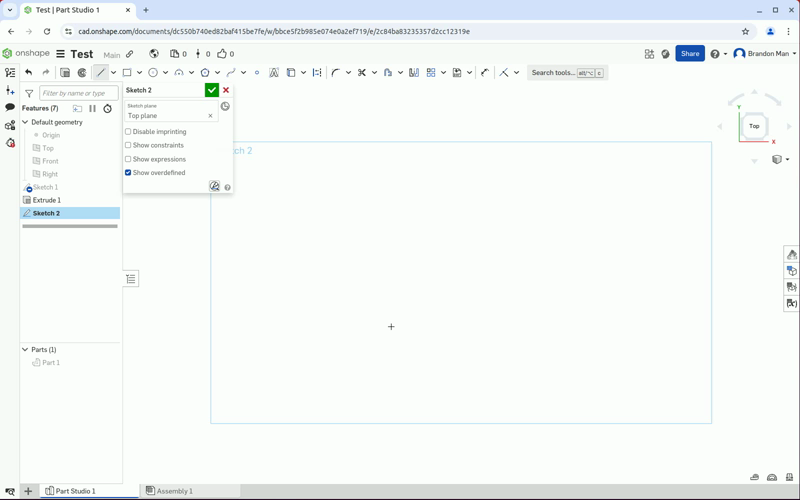
key_up(shift)
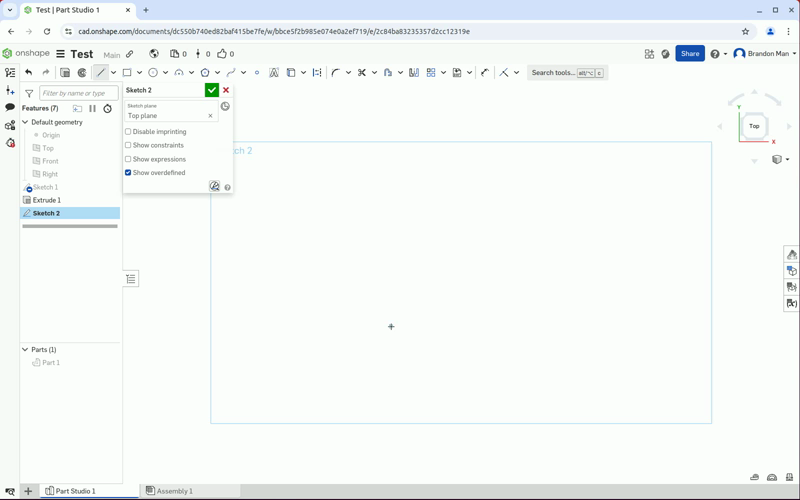
key_down(shift)
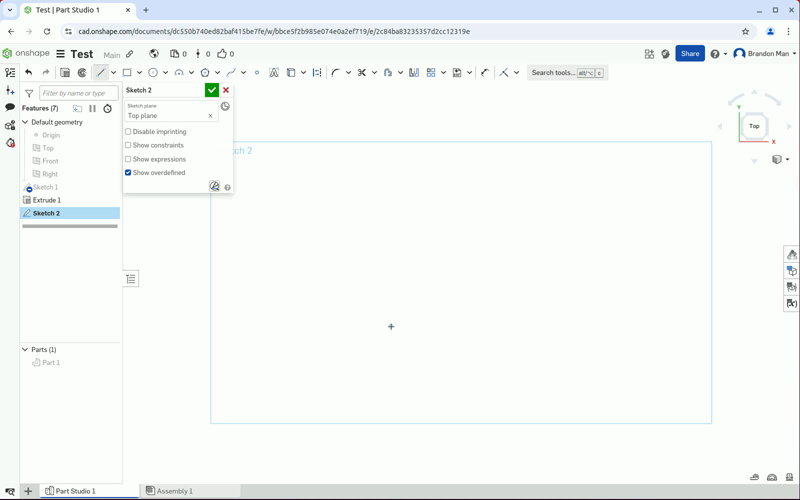
mouse_move(529, 324)
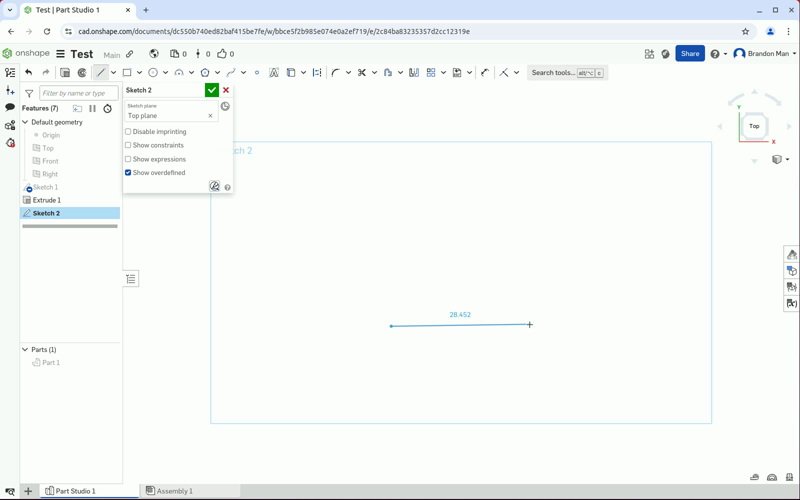
click(529, 324)
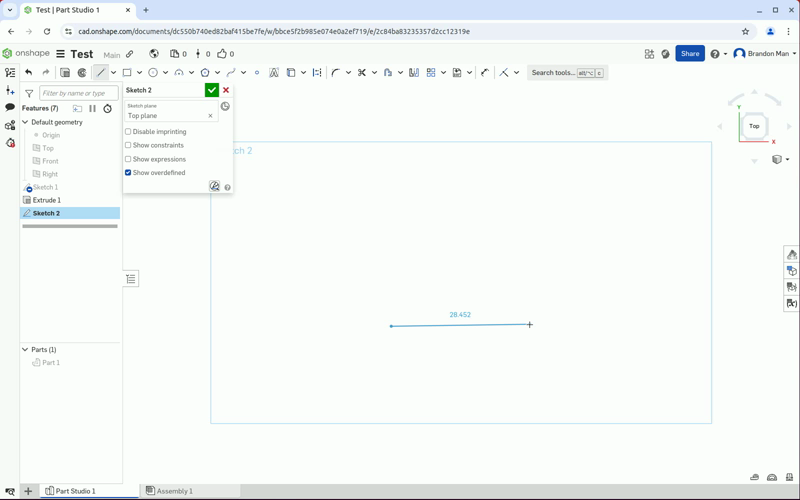
key_up(shift)
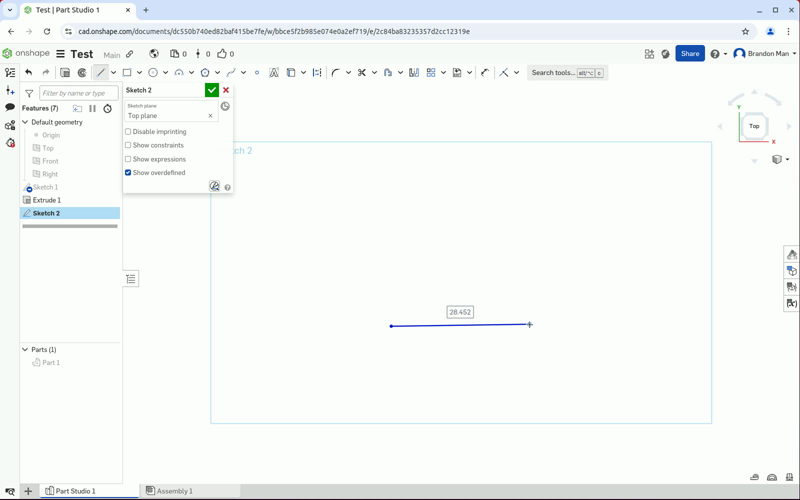
key(esc)
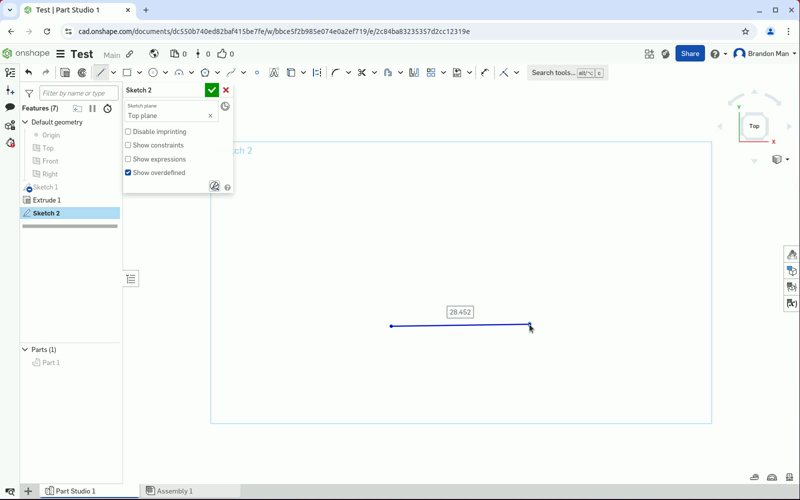
key(a)
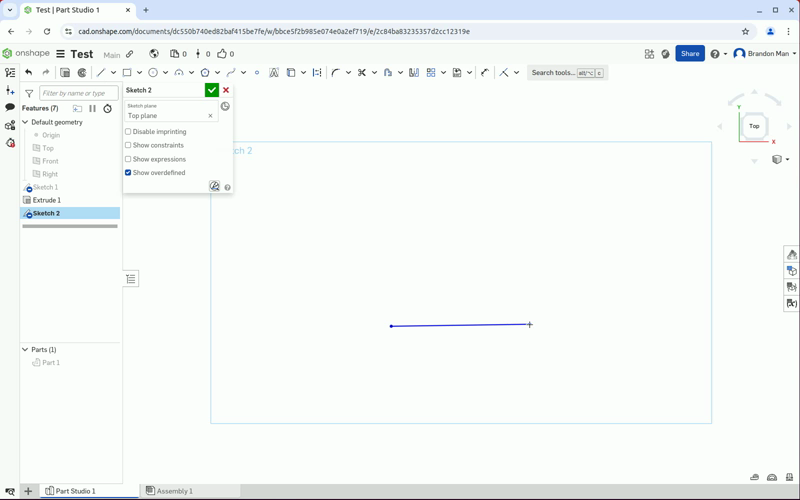
mouse_move(529, 324)
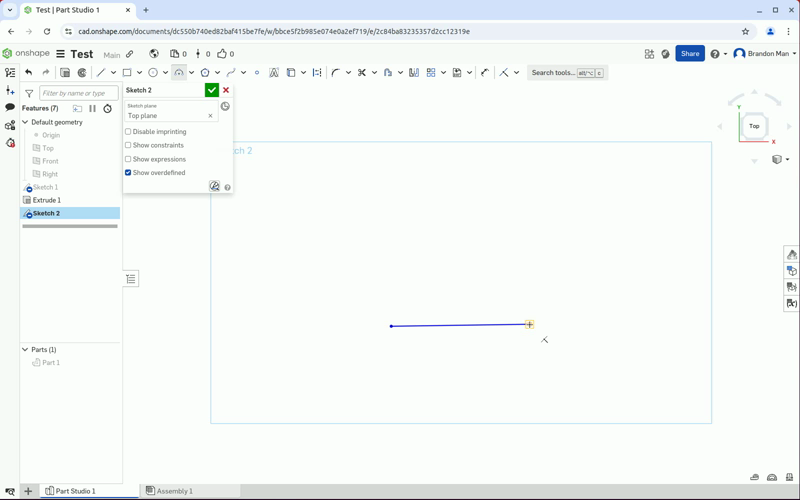
click(529, 324)
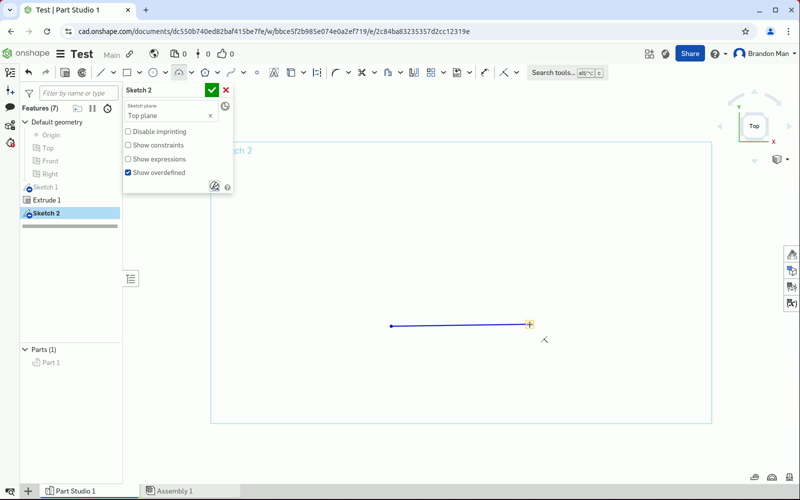
key_down(shift)
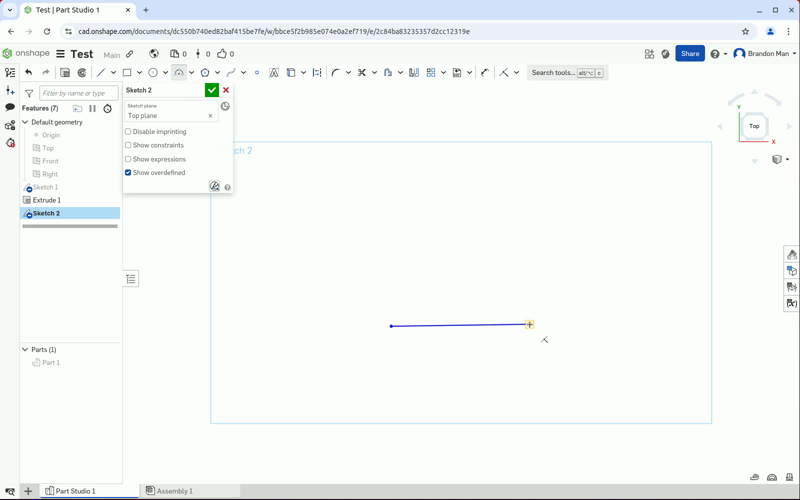
mouse_move(529, 241)
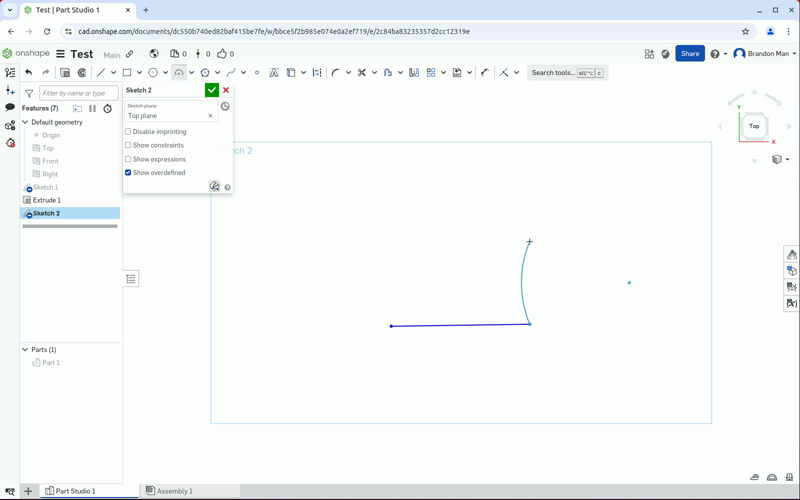
click(529, 241)
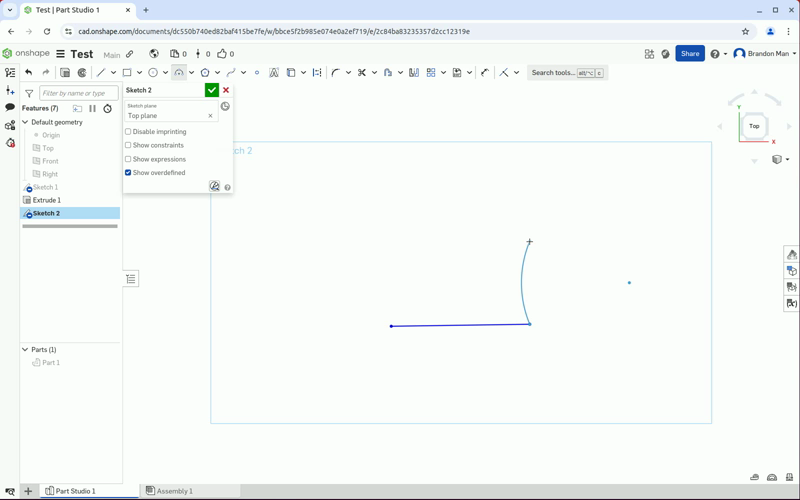
mouse_move(570, 282)
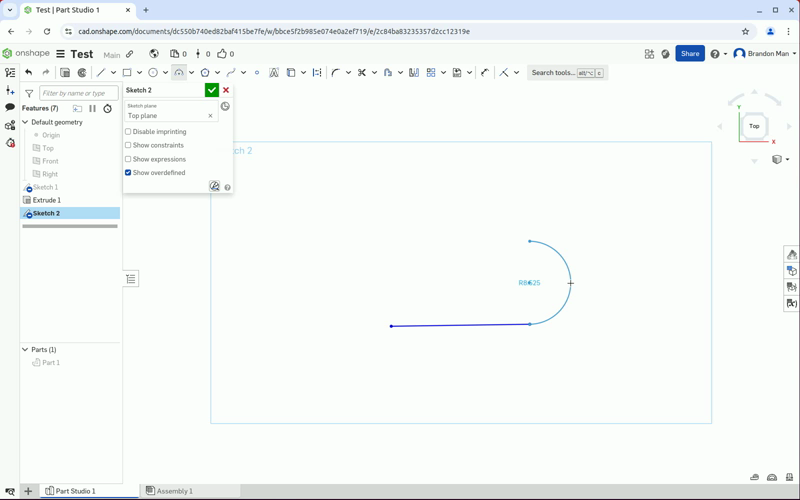
click(570, 282)
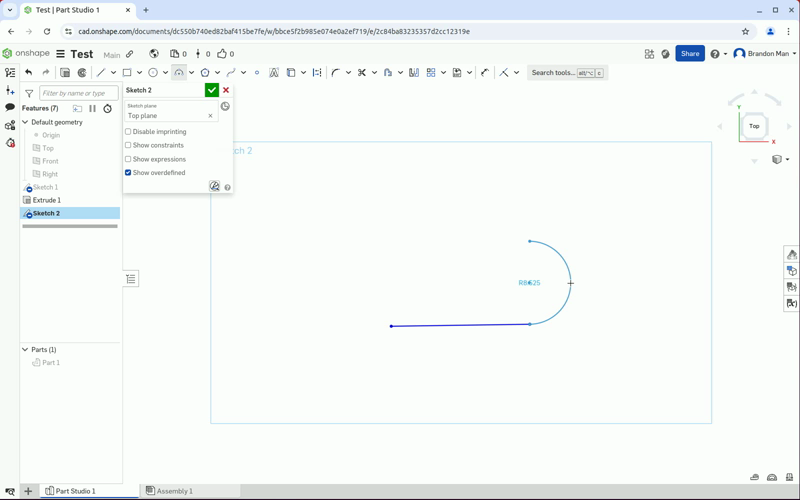
key_up(shift)
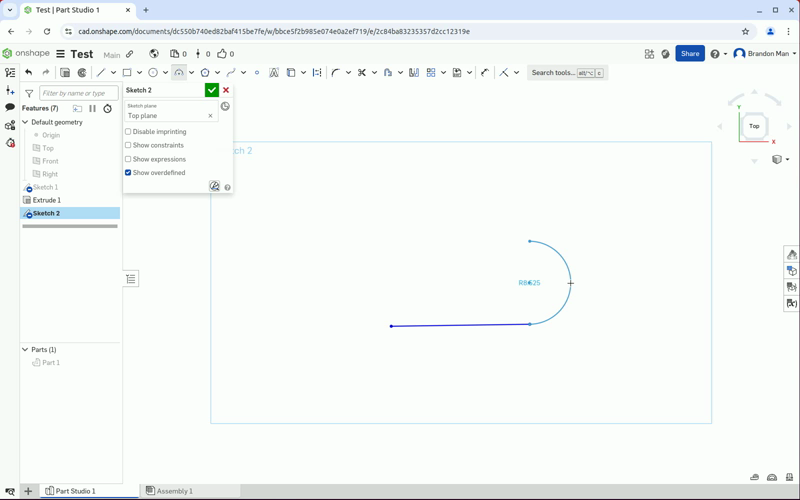
key(esc)
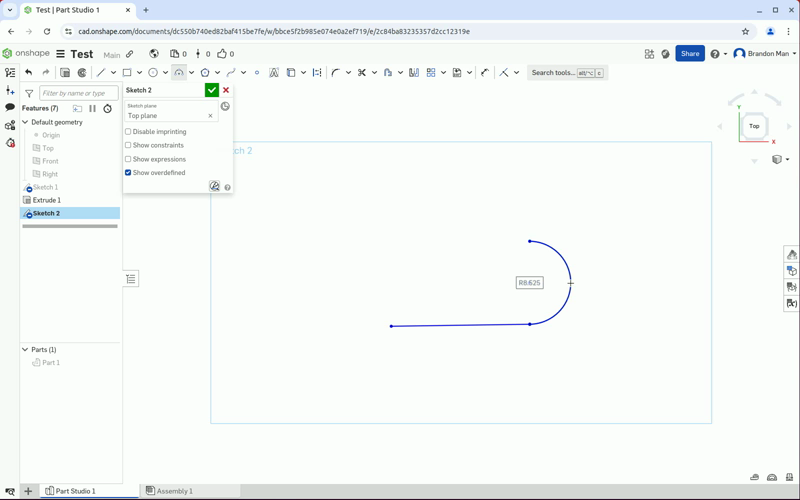
key(l)
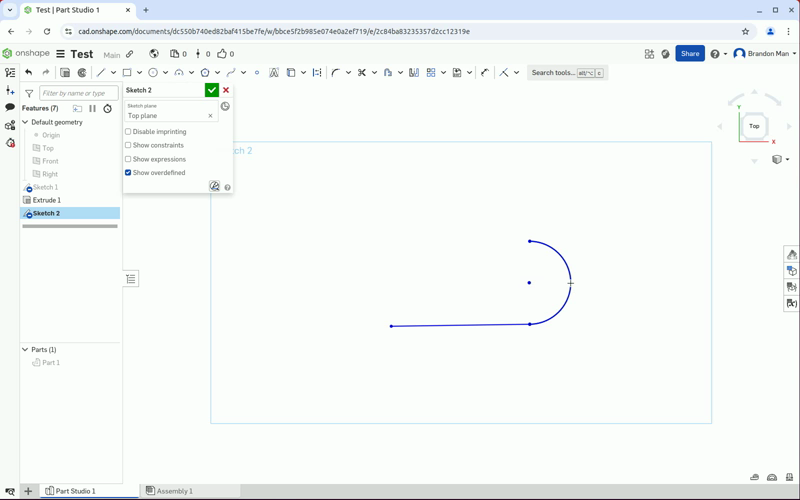
mouse_move(529, 241)
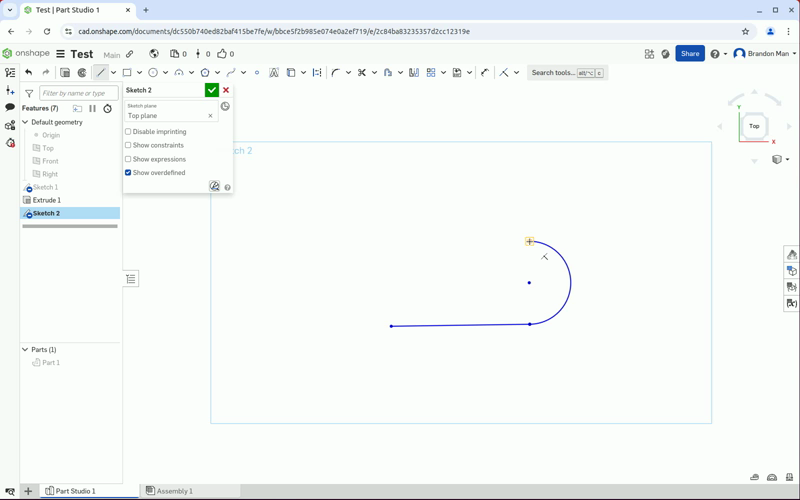
click(529, 241)
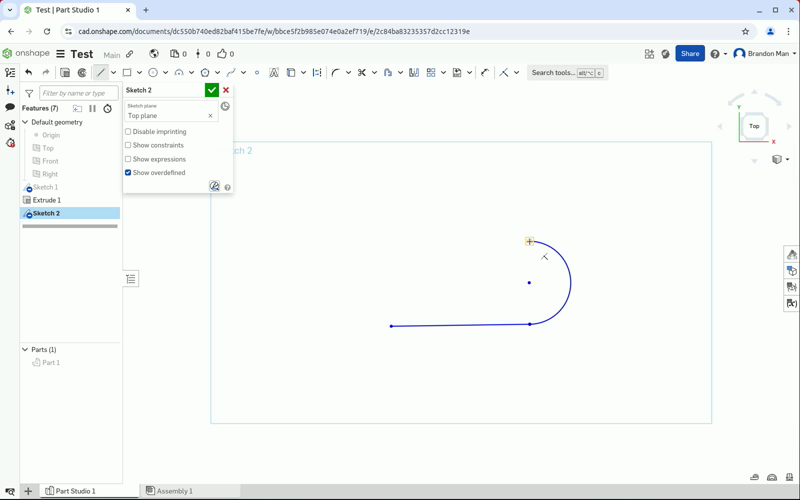
key_down(shift)
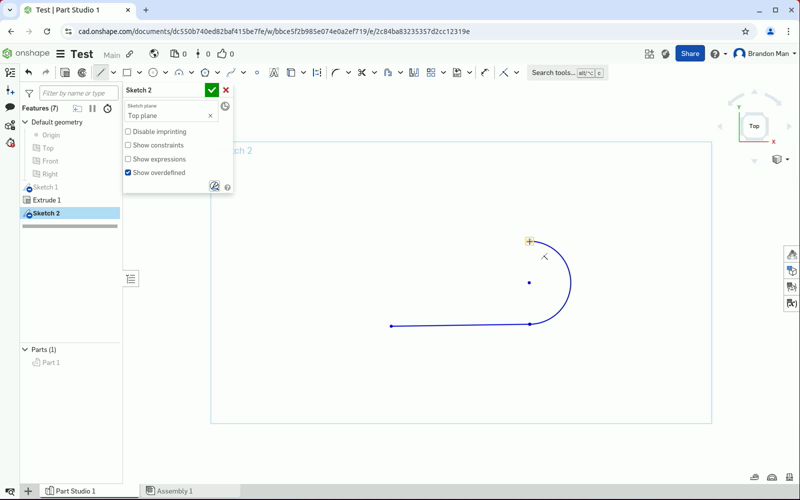
mouse_move(391, 241)
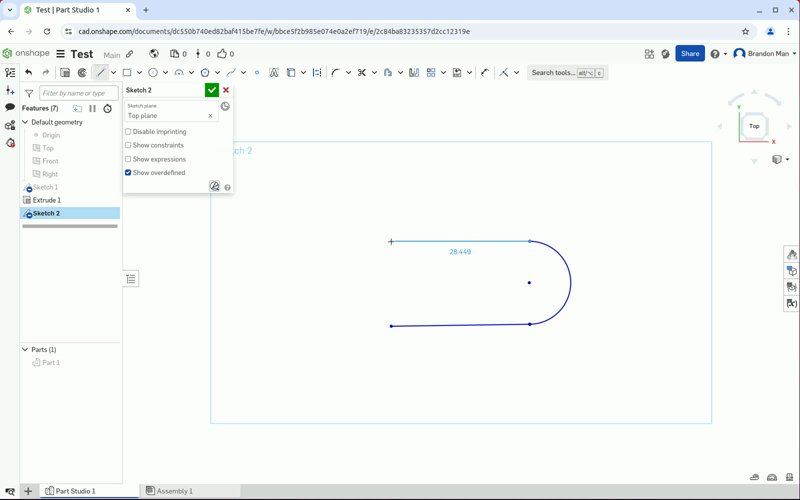
click(391, 241)
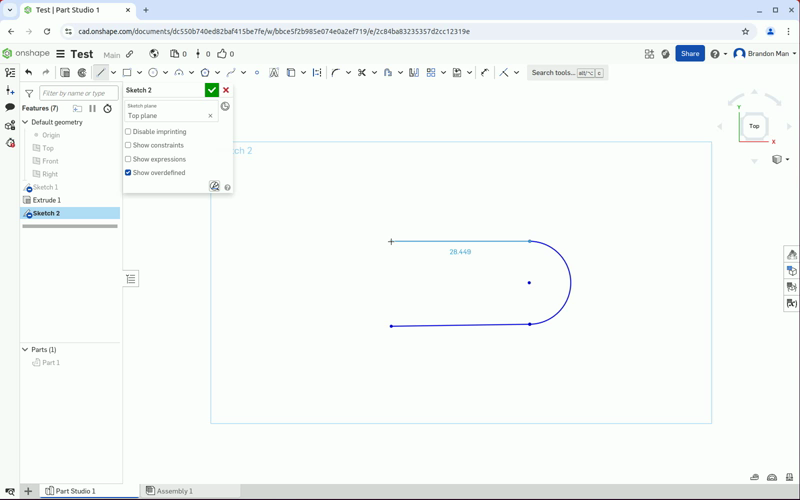
key_up(shift)
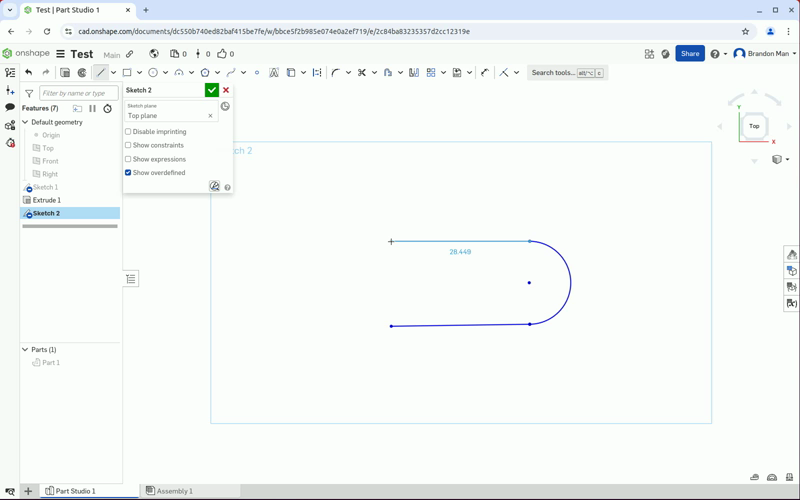
key(esc)
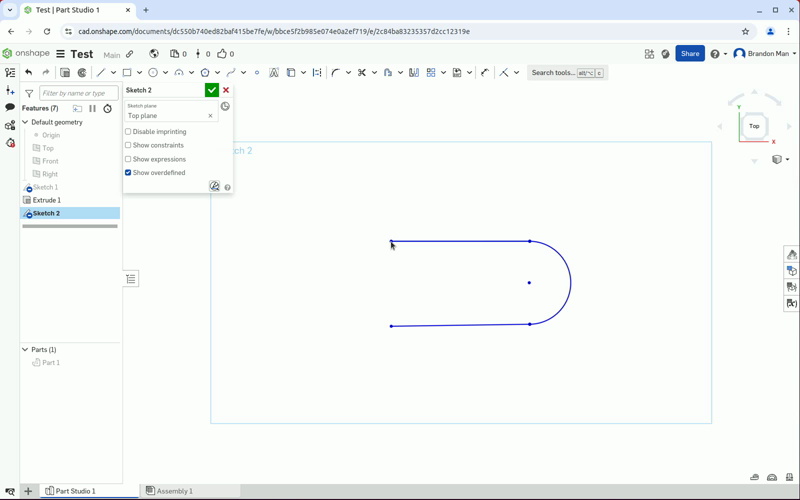
key(a)
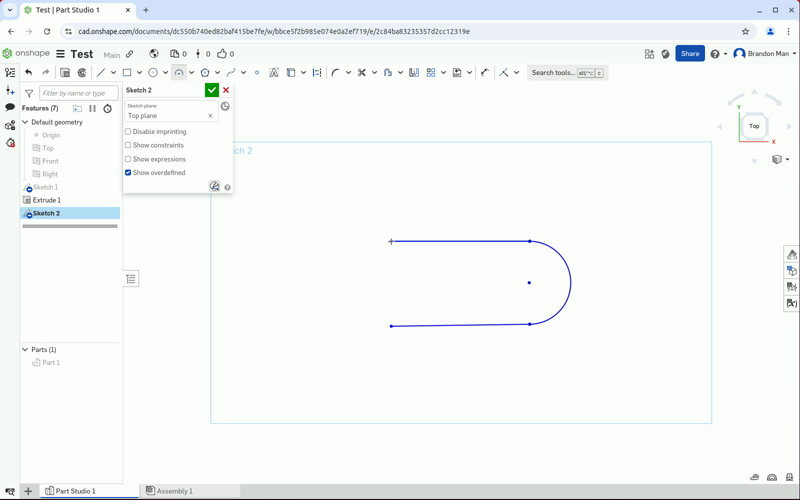
mouse_move(391, 241)
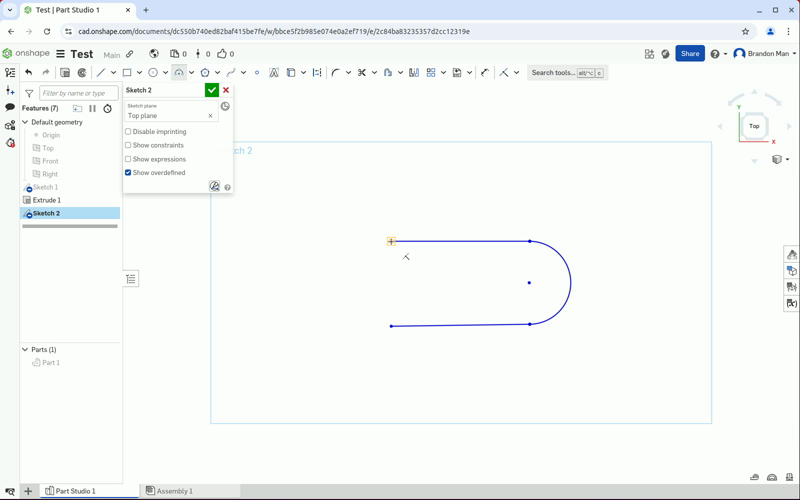
click(391, 241)
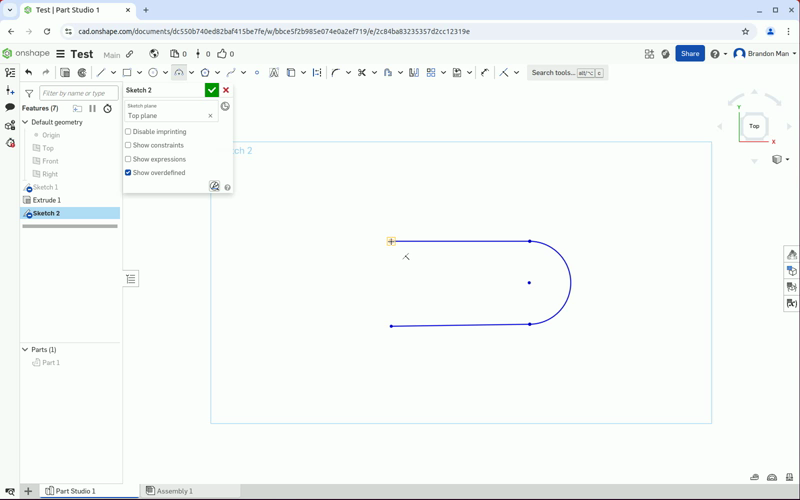
mouse_move(391, 326)
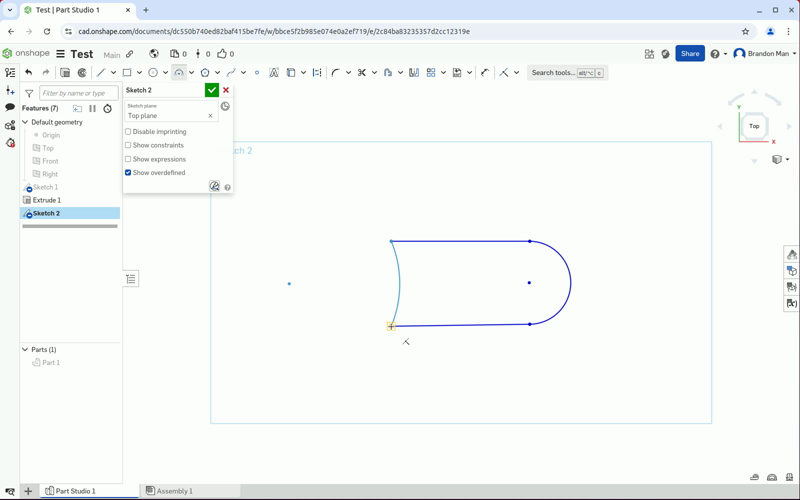
click(391, 326)
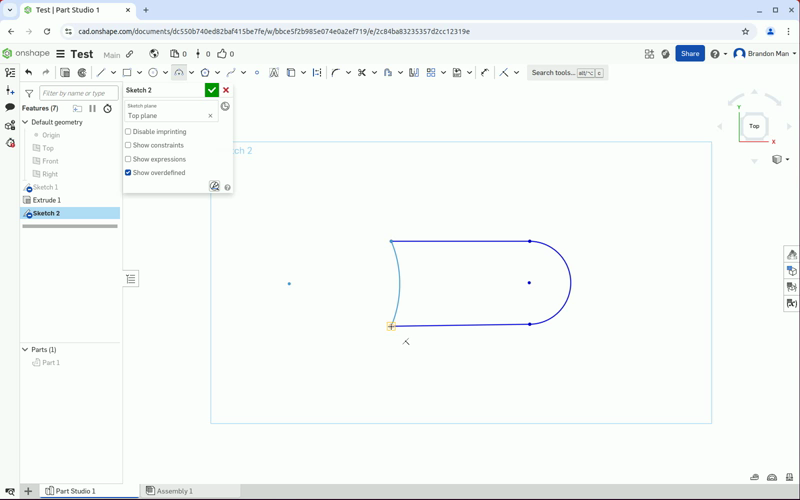
key_down(shift)
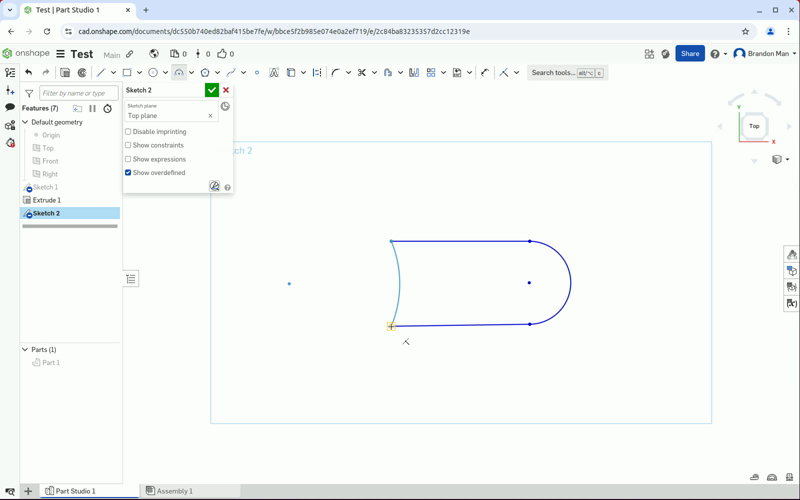
mouse_move(433, 283)
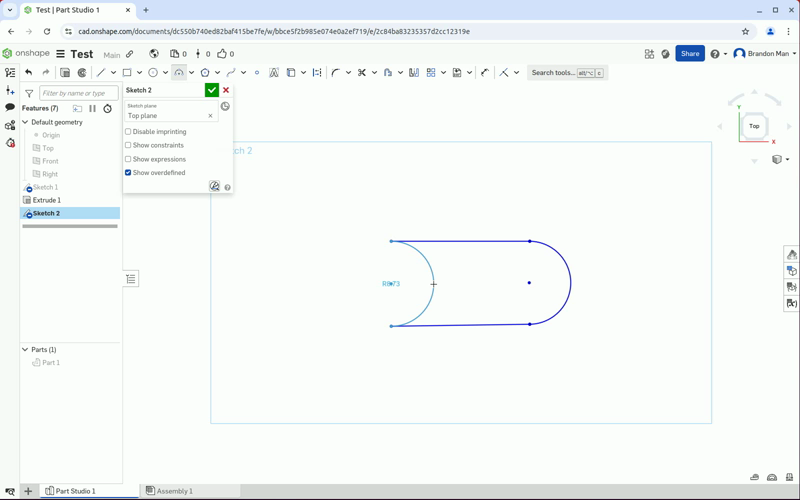
click(433, 283)
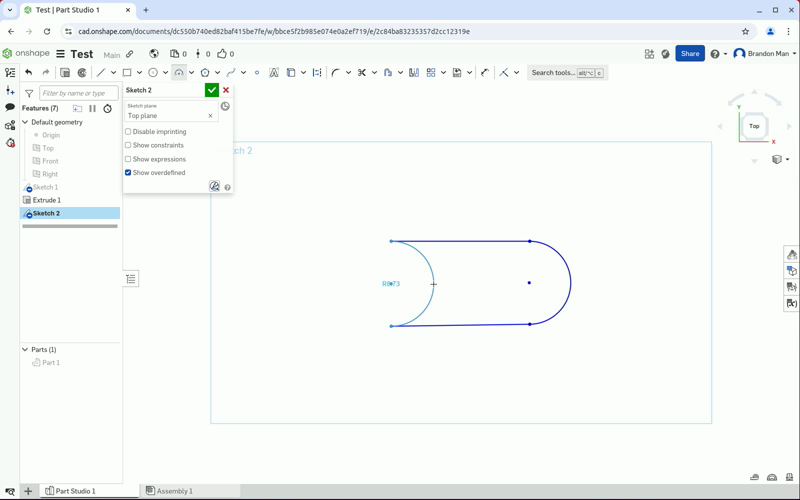
key_up(shift)
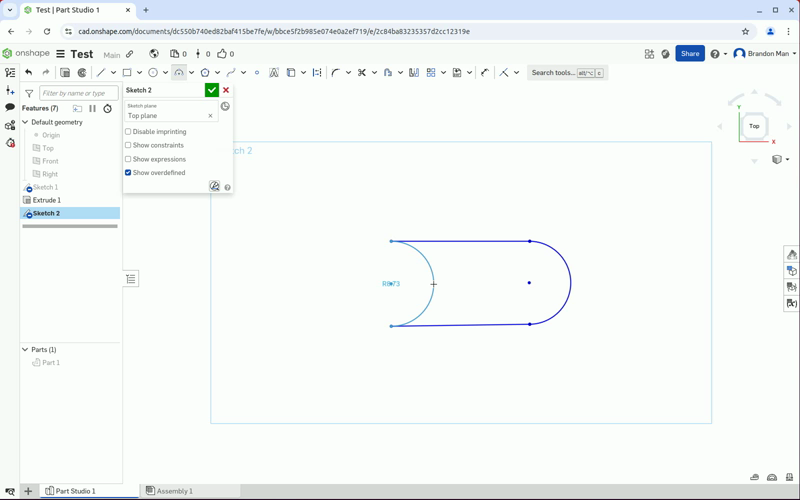
key(esc)
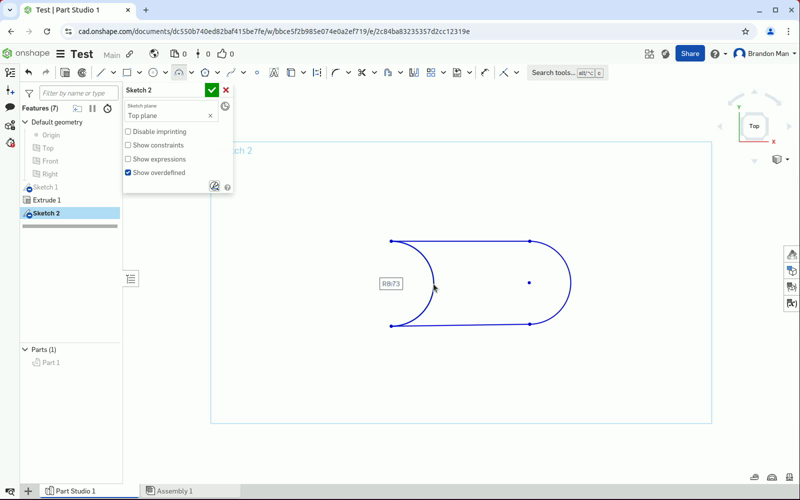
key(c)
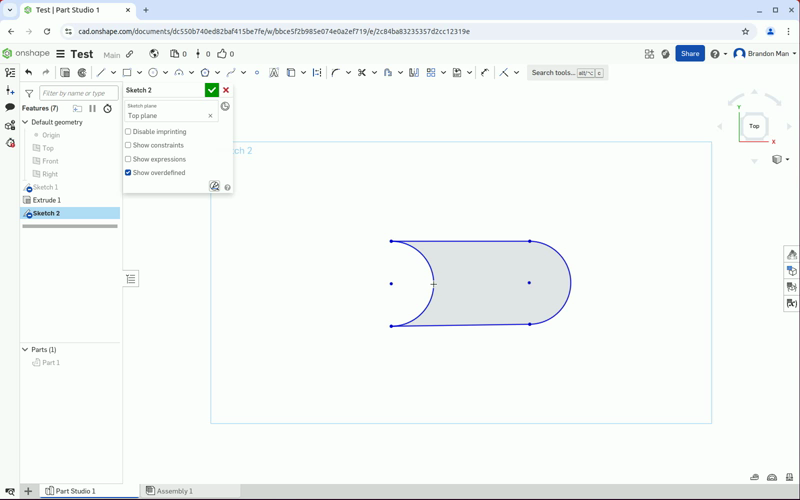
key_down(shift)
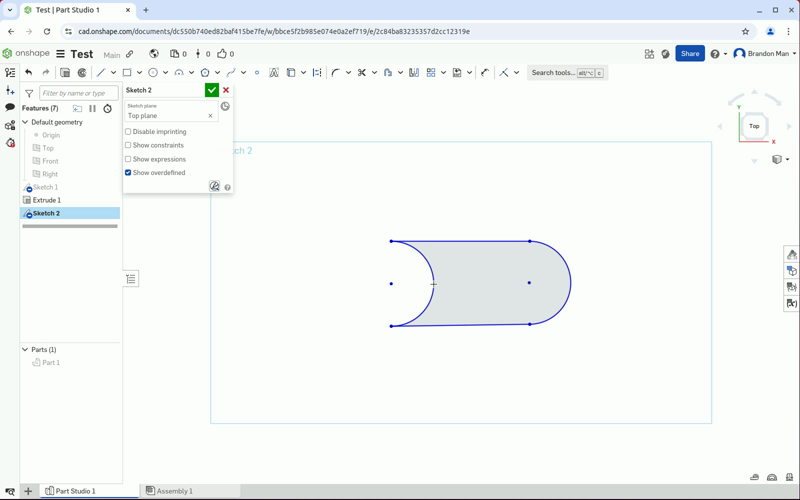
mouse_move(529, 282)
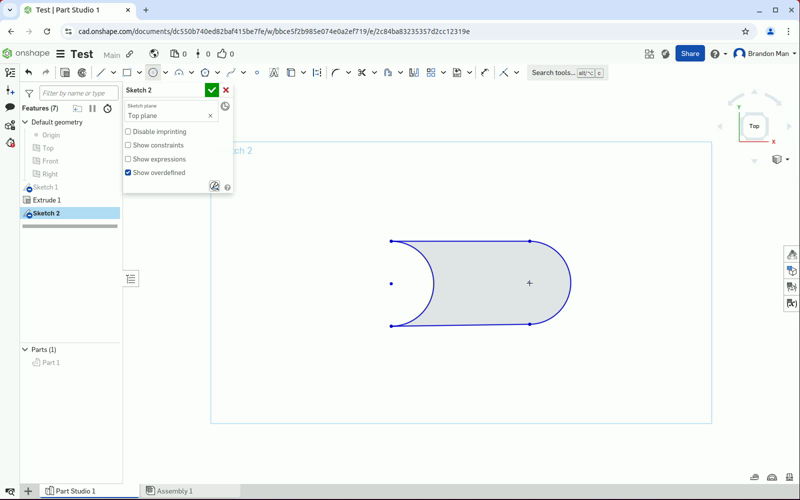
scroll(6)
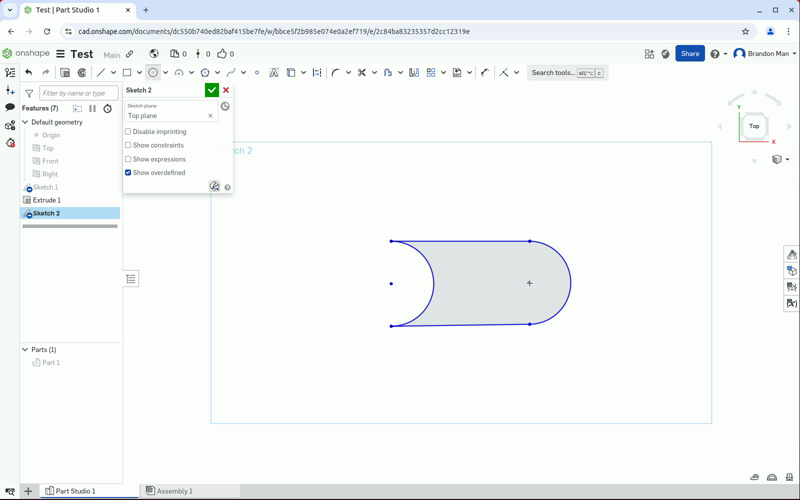
scroll(6)
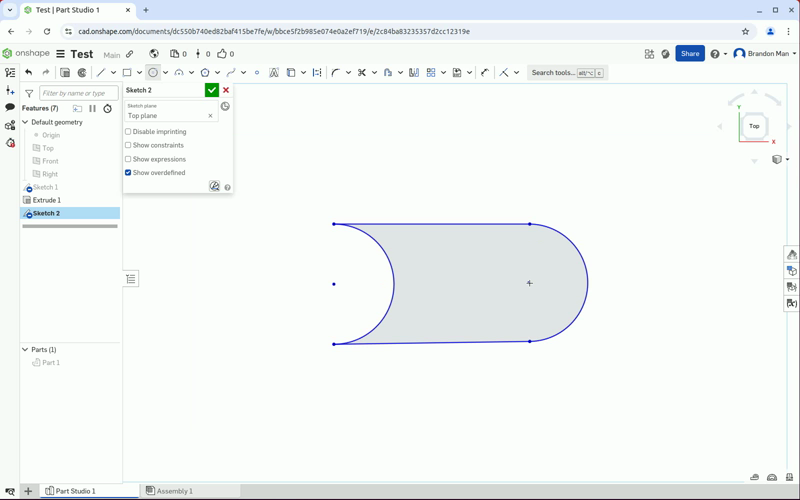
scroll(6)
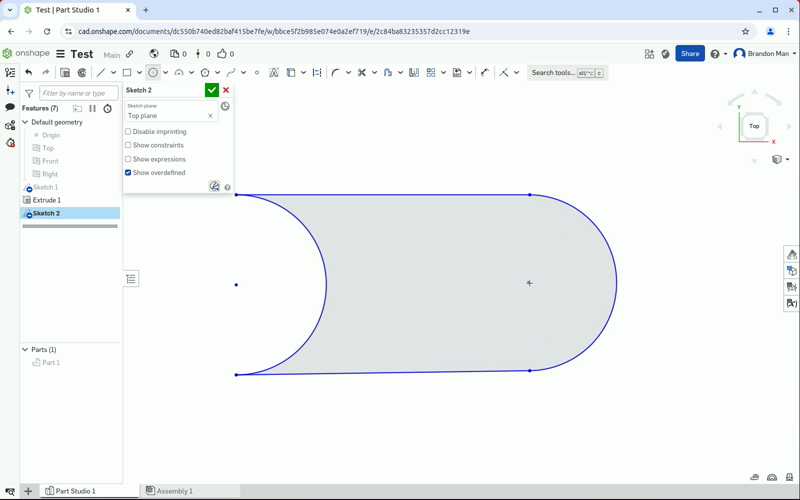
scroll(6)
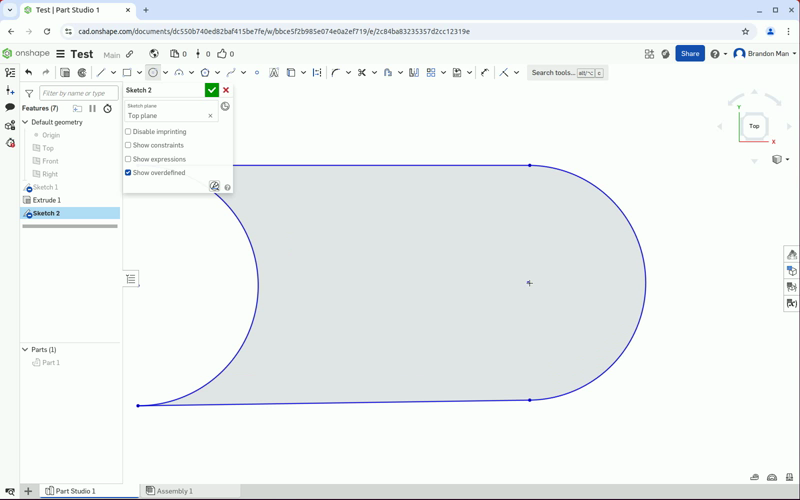
scroll(6)
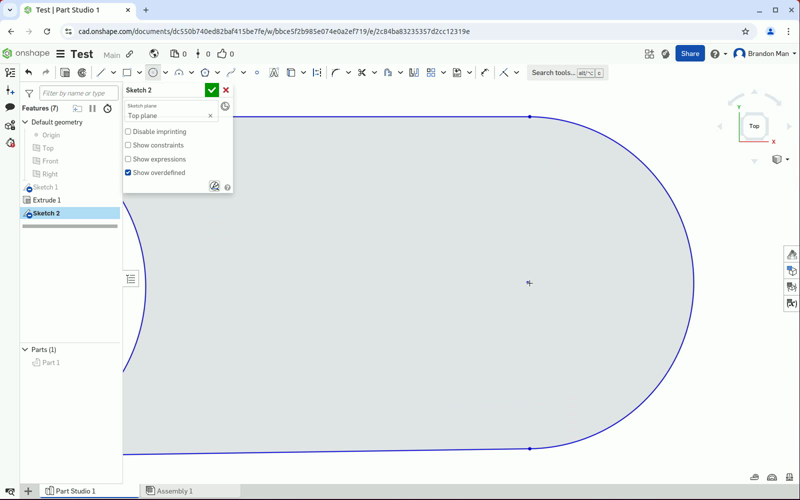
scroll(6)
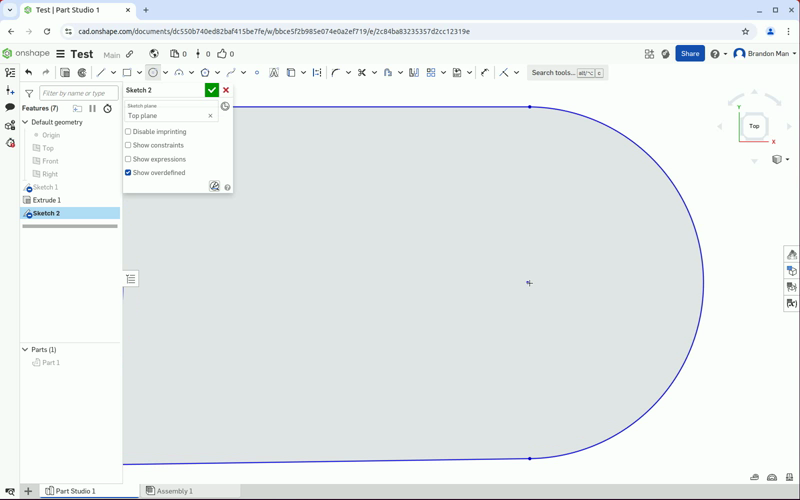
scroll(6)
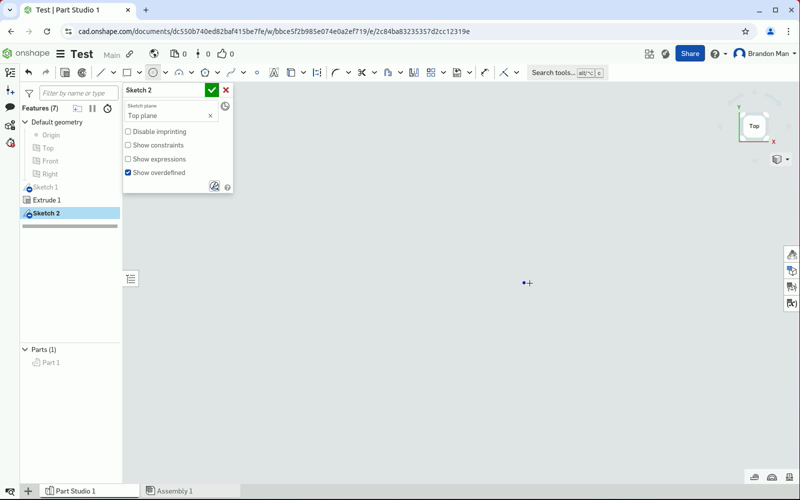
click(529, 282)
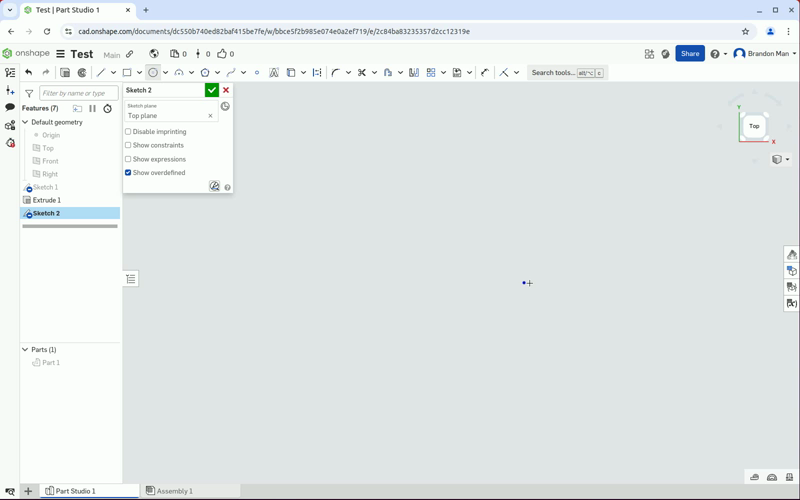
scroll(-6)
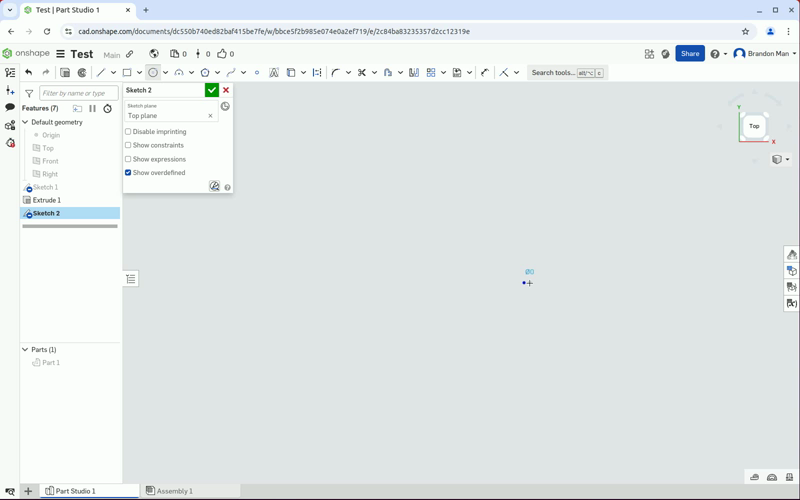
scroll(-6)
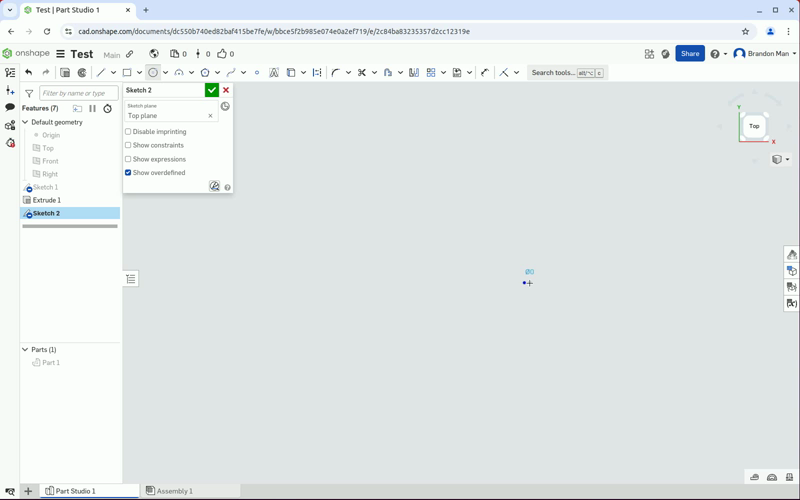
scroll(-6)
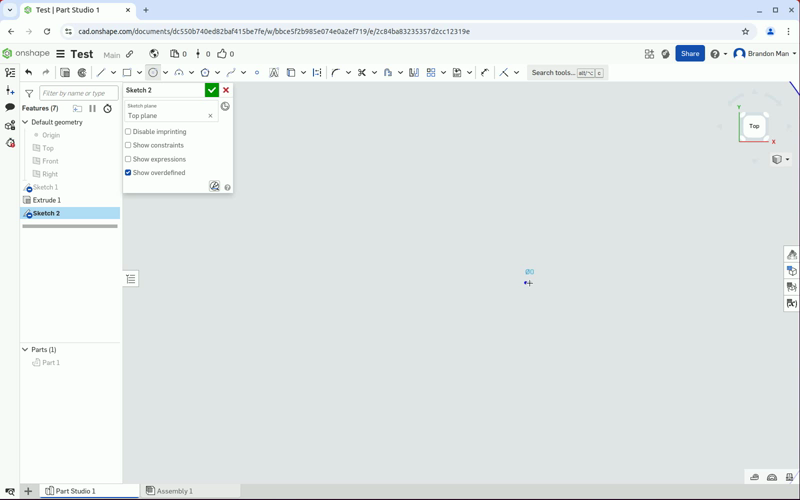
scroll(-6)
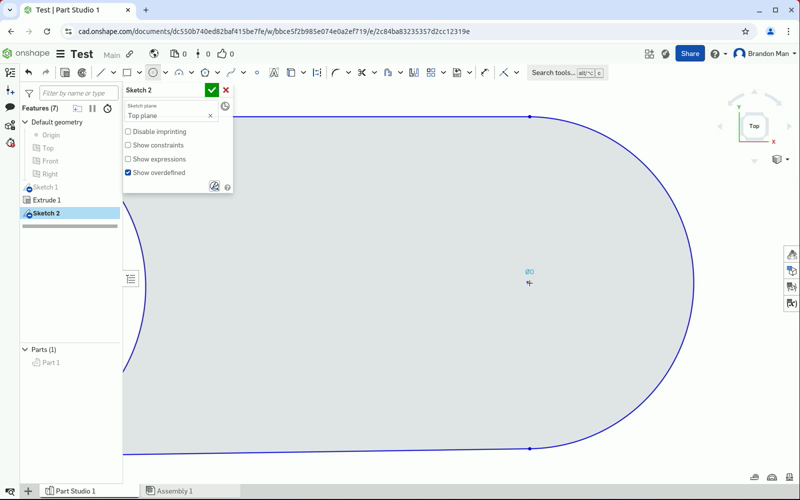
scroll(-6)
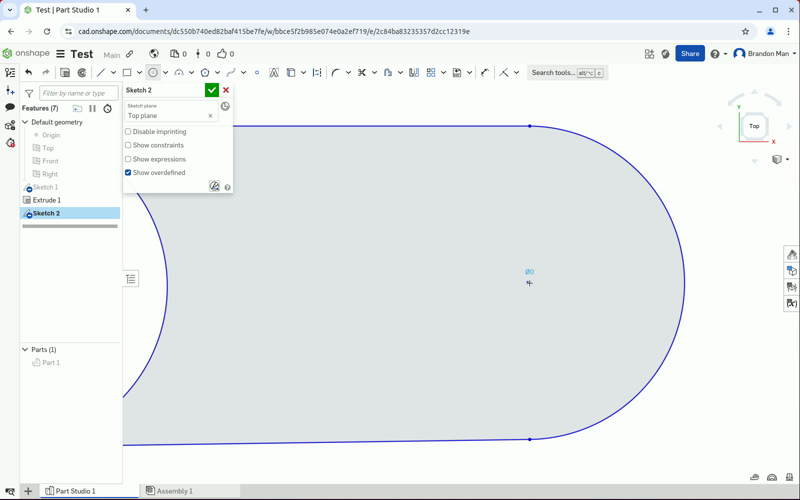
scroll(-6)
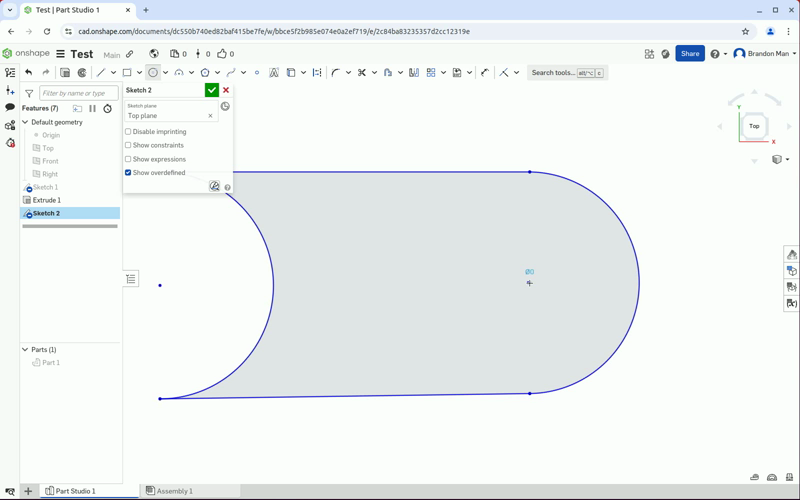
scroll(-6)
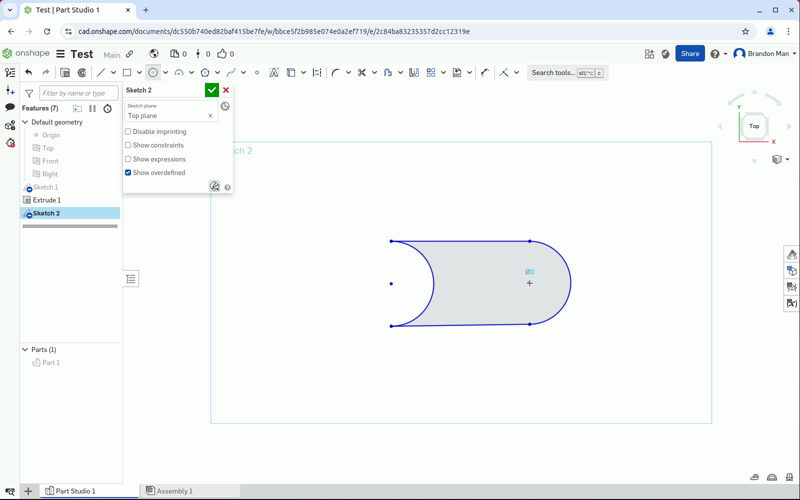
key_up(shift)
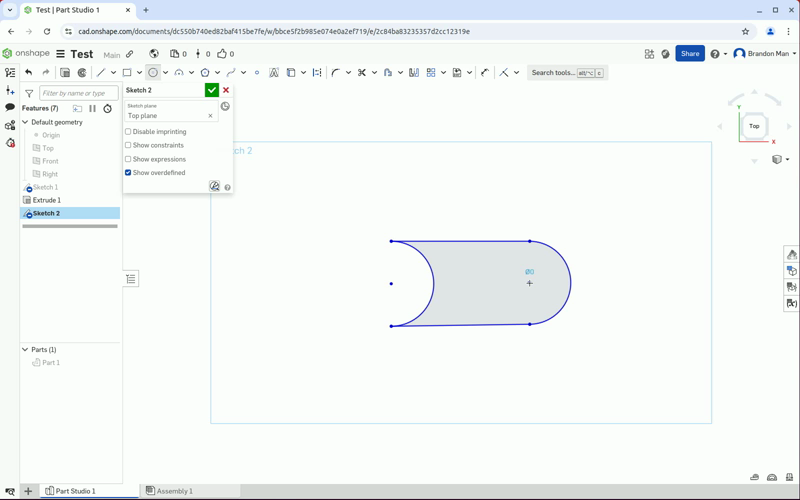
mouse_move(554, 282)
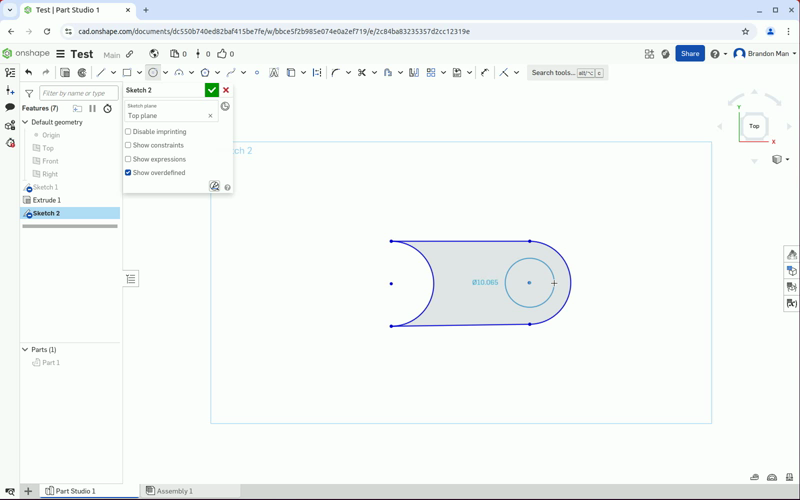
click(554, 282)
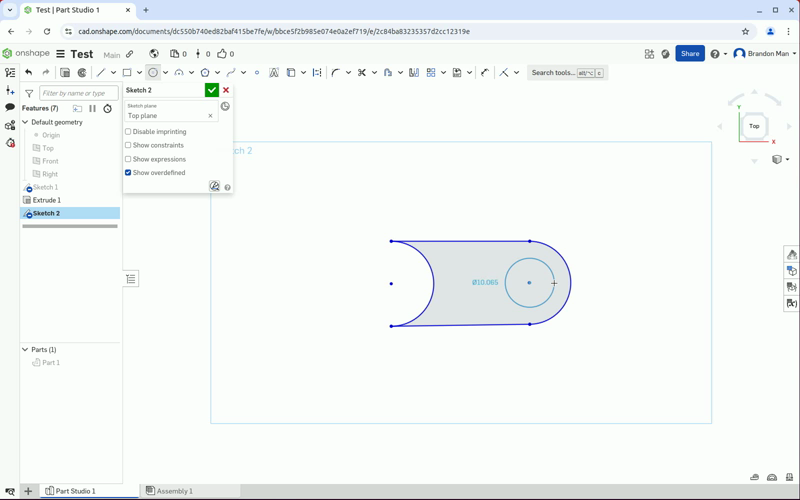
key(esc)
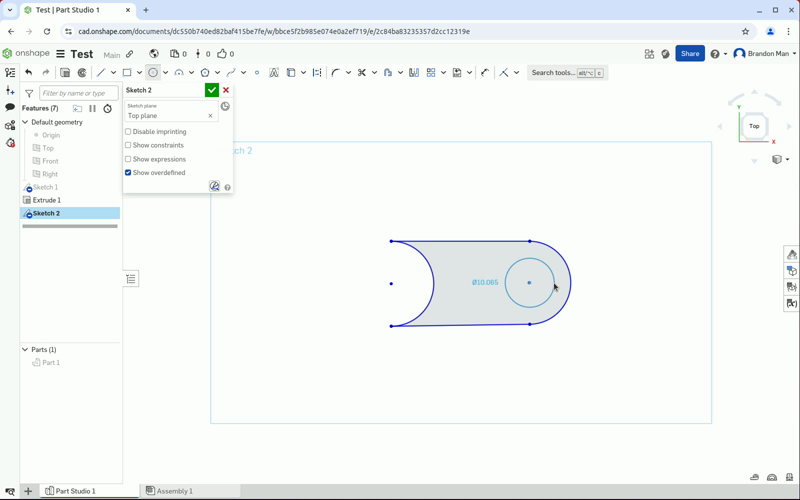
mouse_move(478, 254)
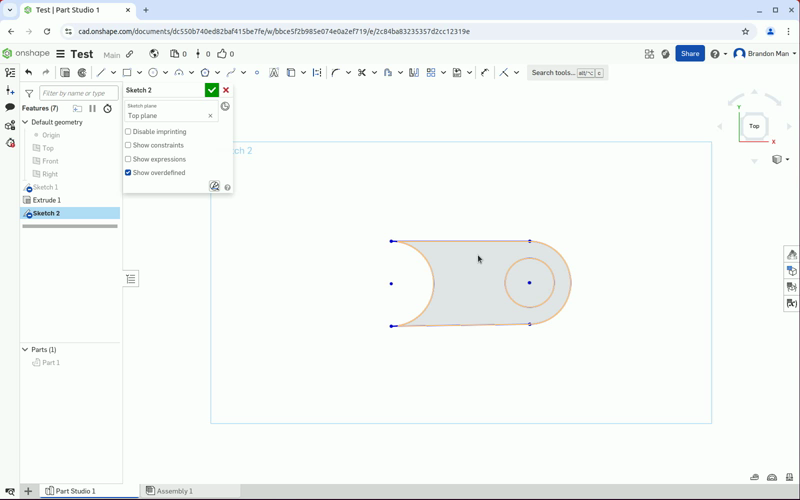
click(478, 254)
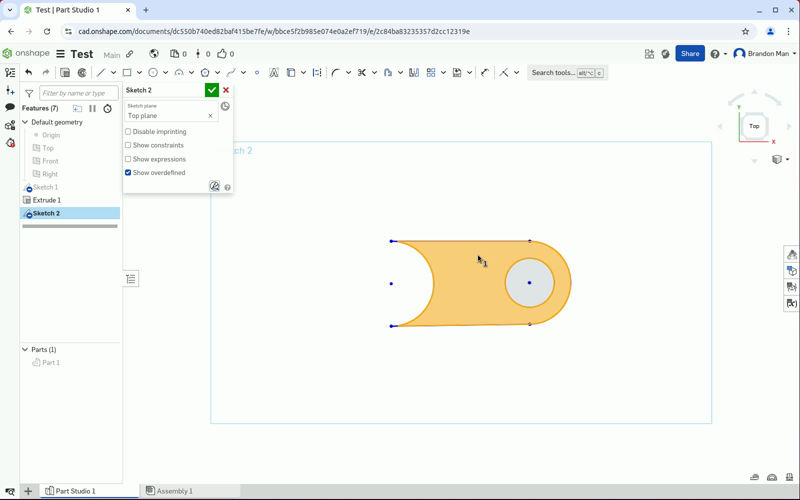
mouse_move(73, 352)
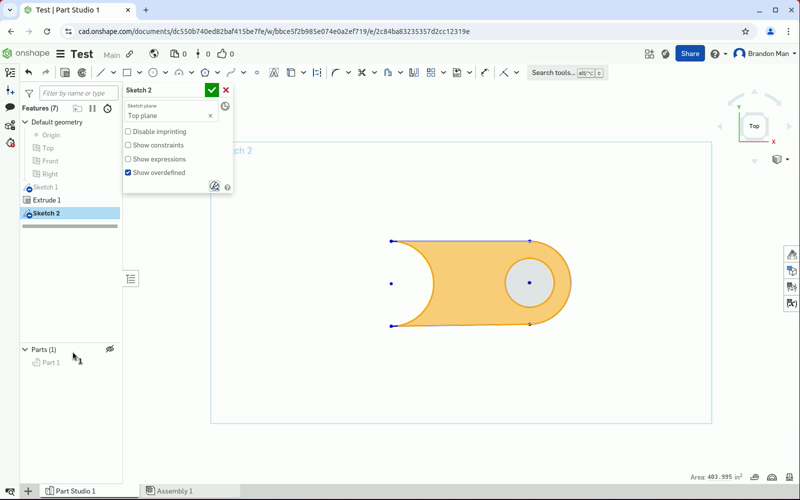
key(shift+y)
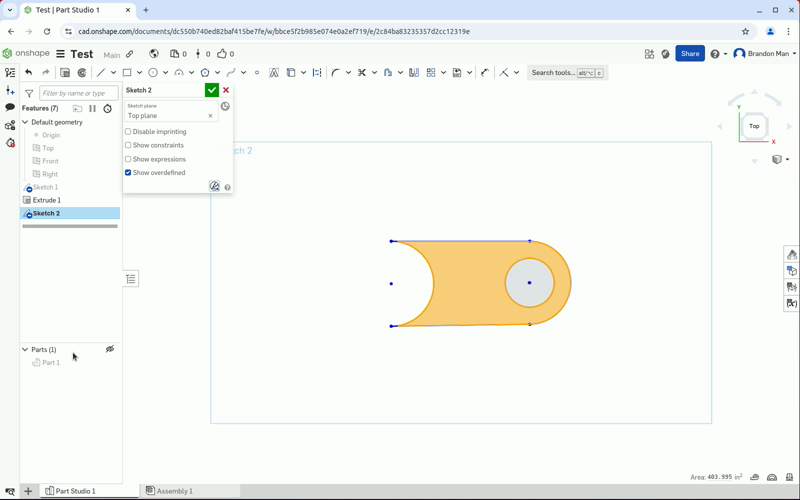
key(shift+e)
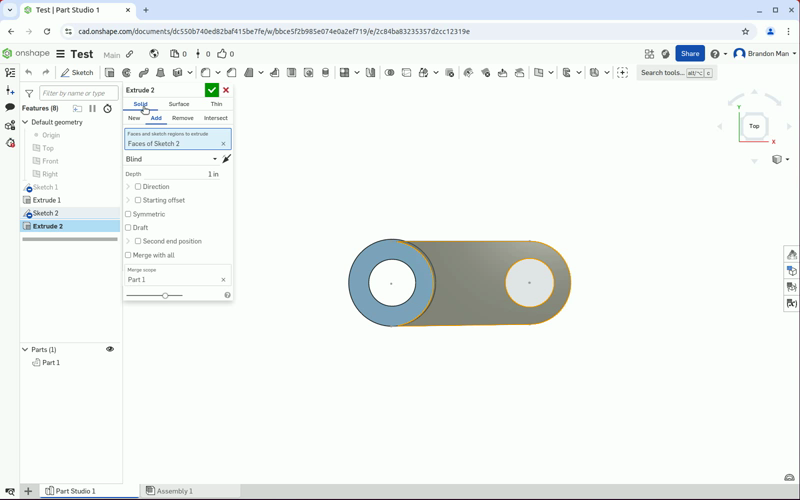
mouse_move(143, 106)
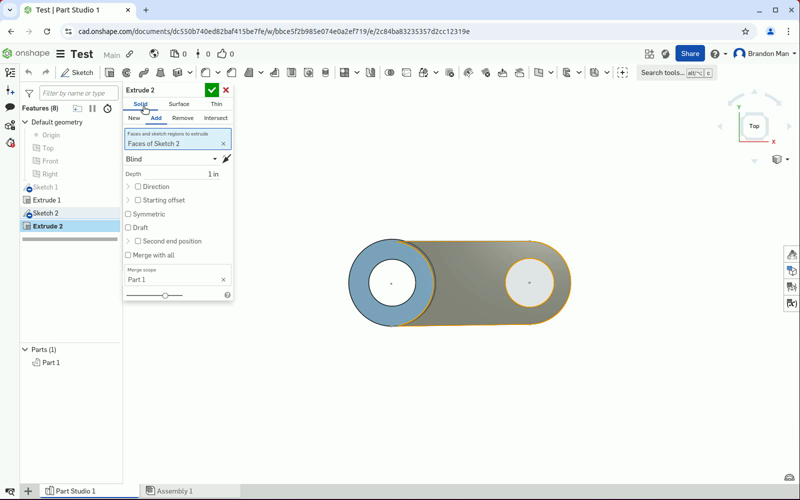
click(143, 106)
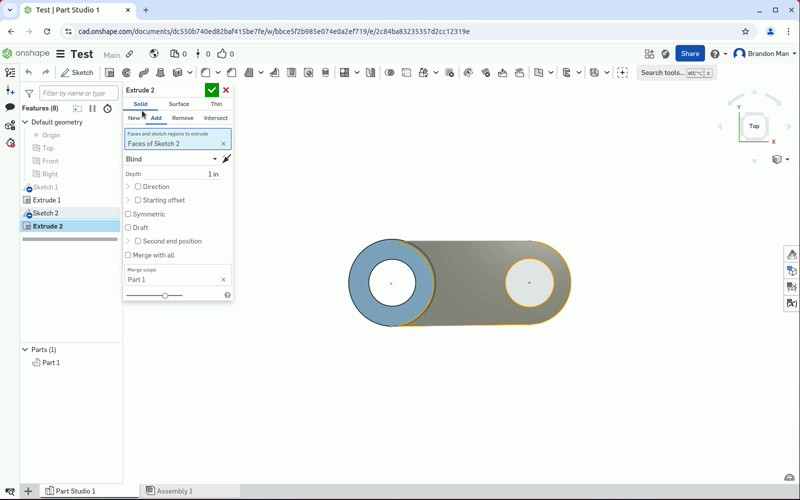
mouse_move(137, 120)
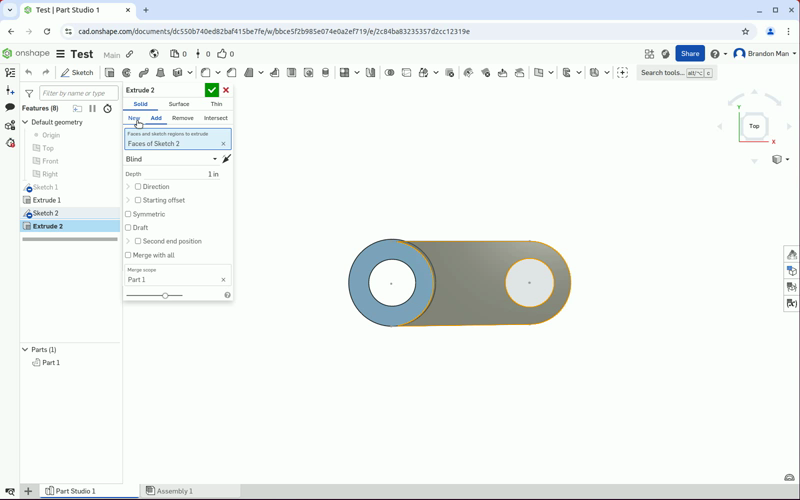
click(137, 120)
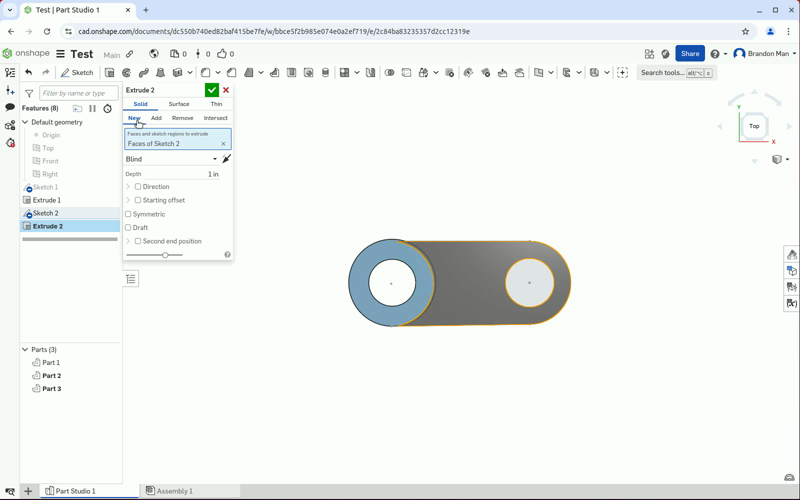
key(tab, 4)
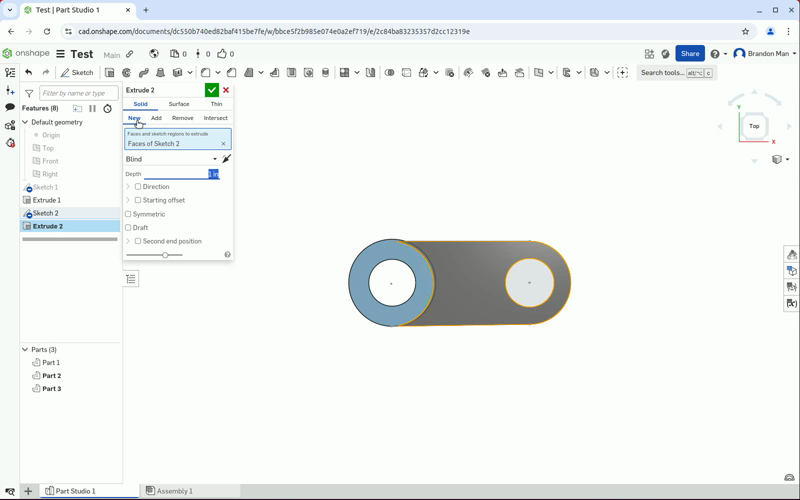
text(7.703)
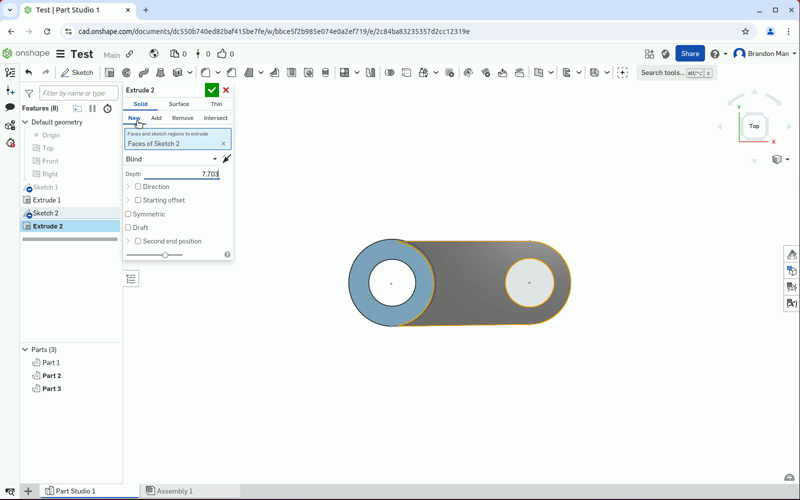
key(enter)
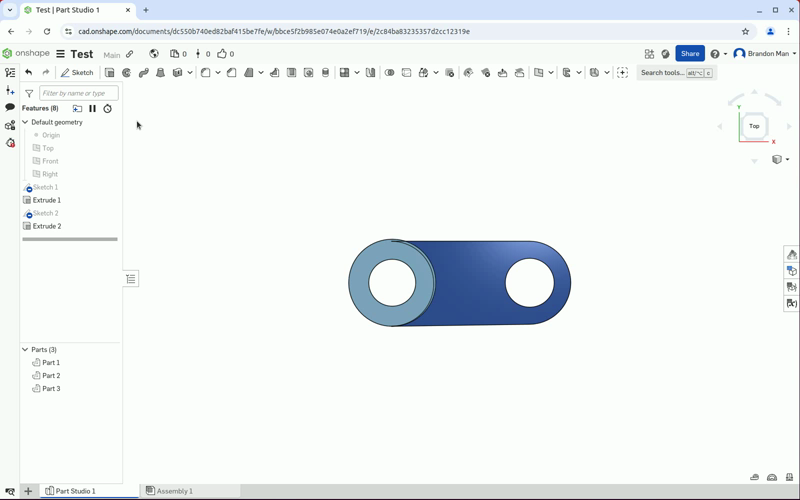
key(shift+h)
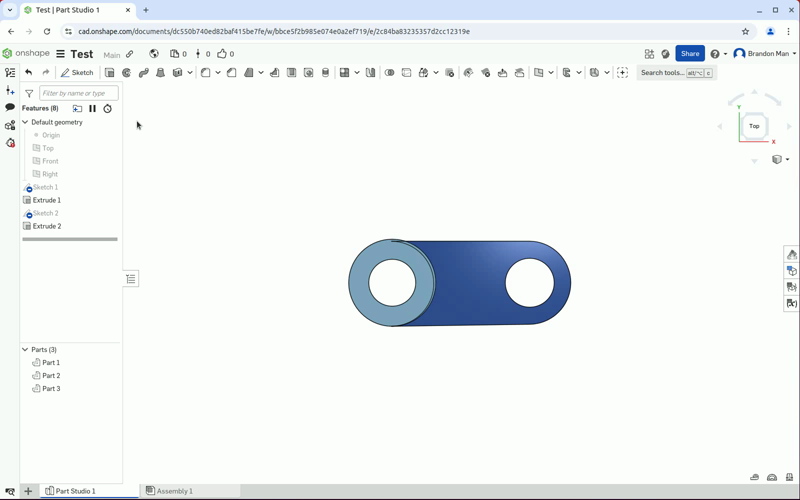
key(shift+h)
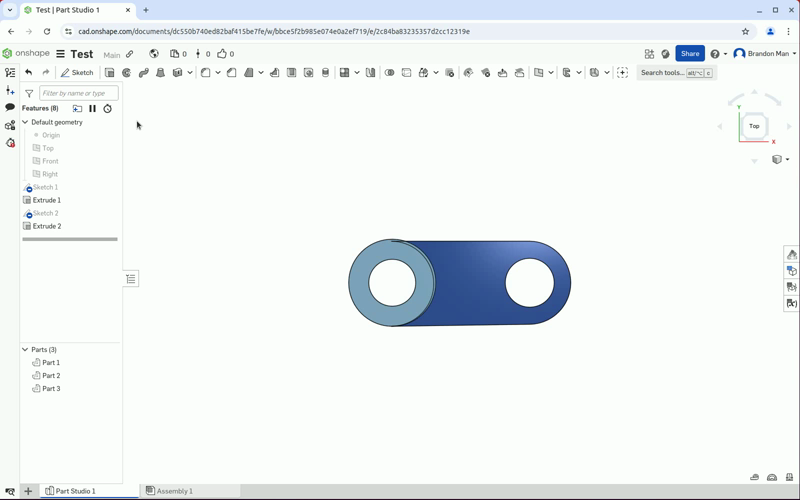
mouse_move(73, 189)
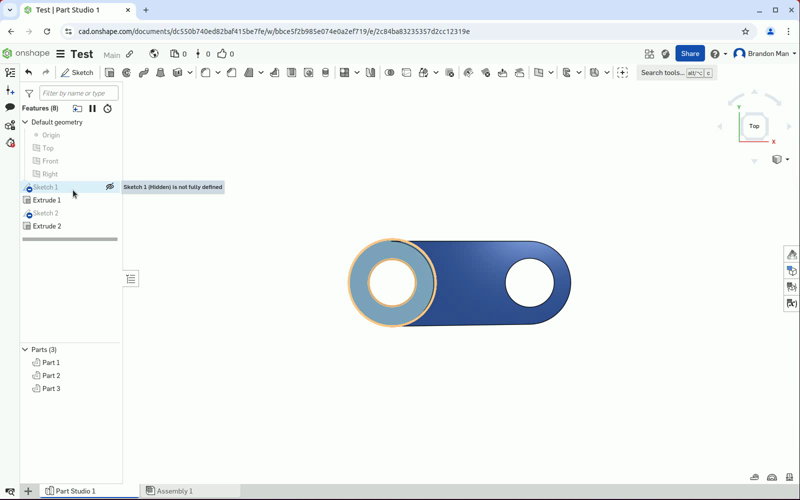
click(73, 189)
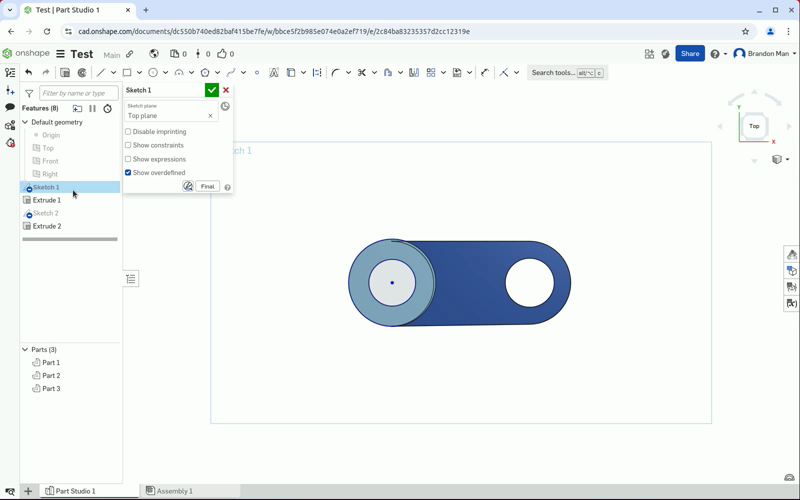
mouse_move(229, 92)
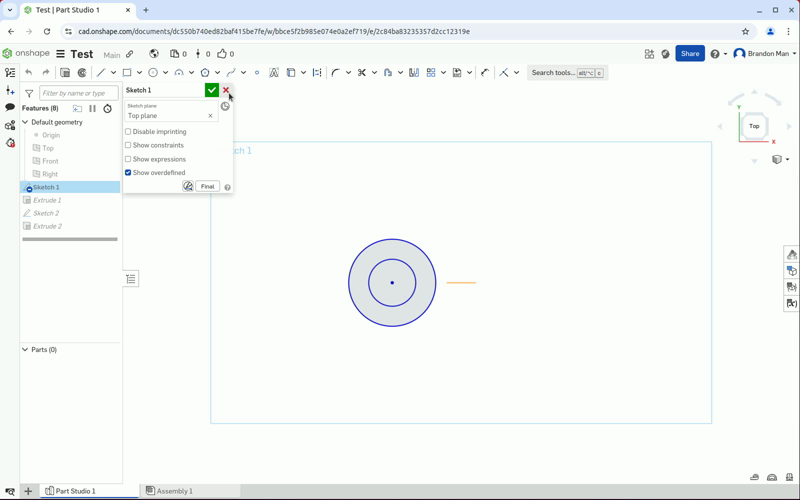
click(229, 92)
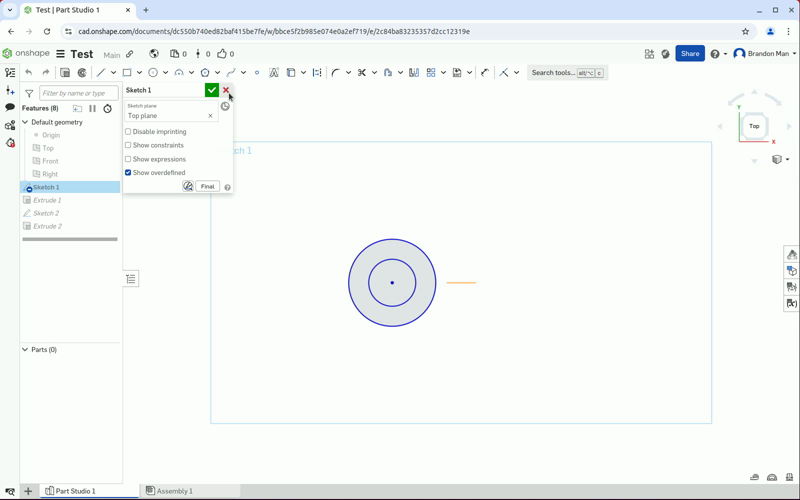
key(shift+s)
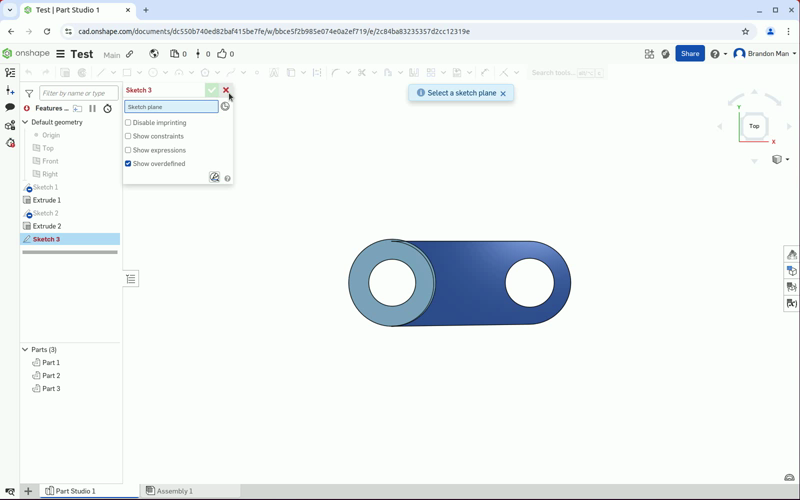
mouse_move(73, 150)
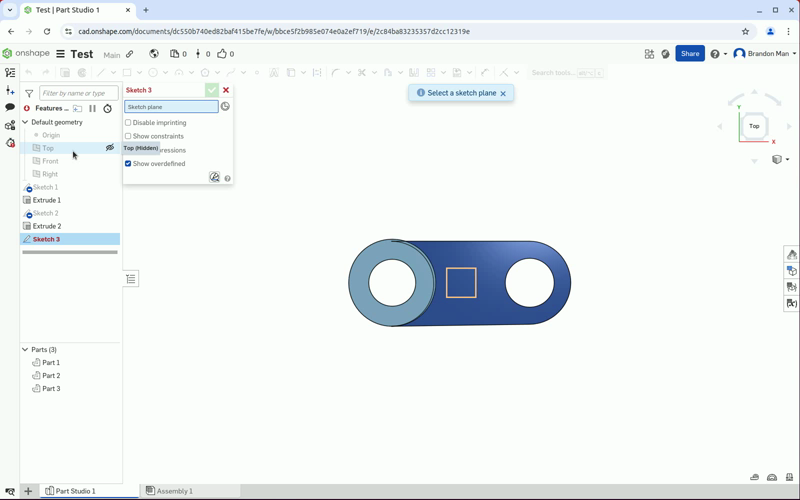
click(73, 150)
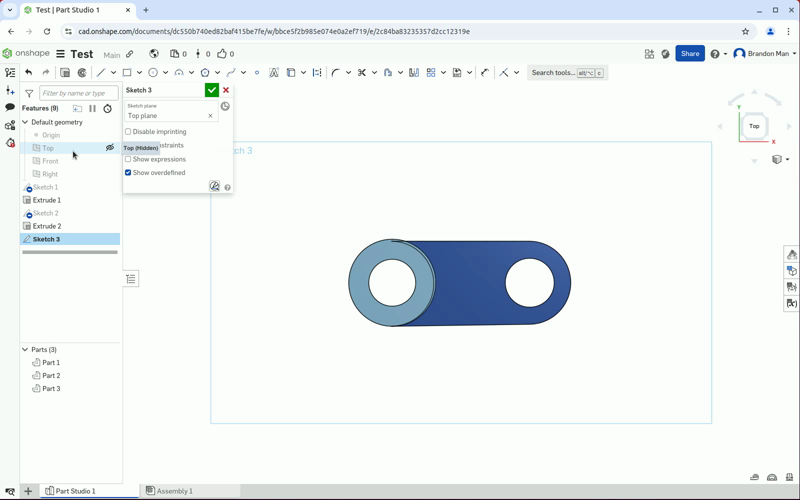
mouse_move(73, 352)
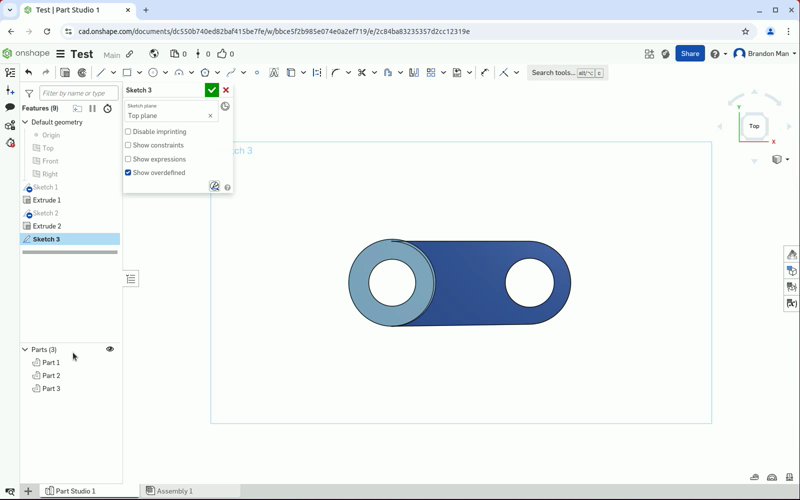
key(y)
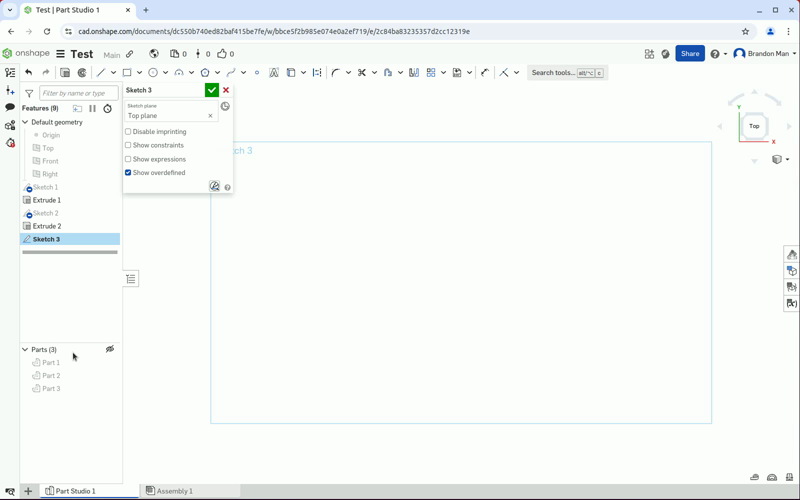
key(c)
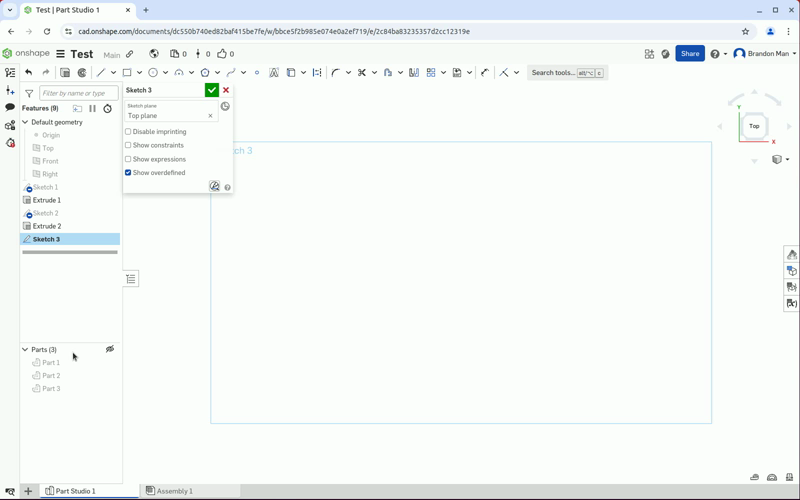
key_down(shift)
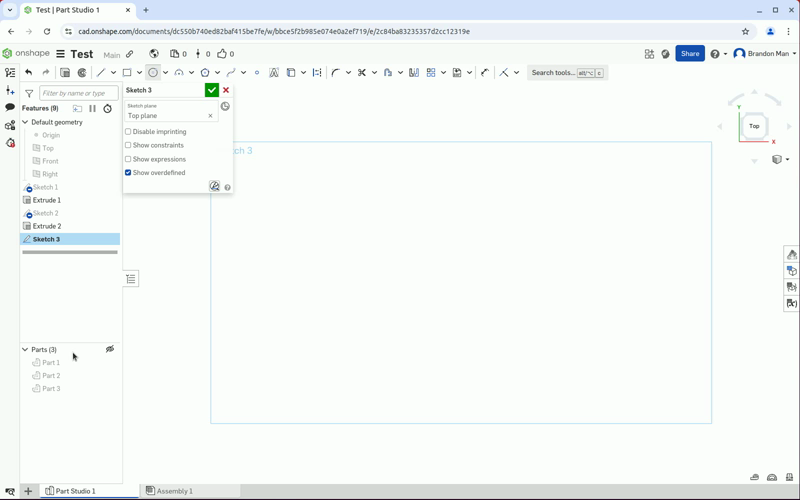
mouse_move(392, 282)
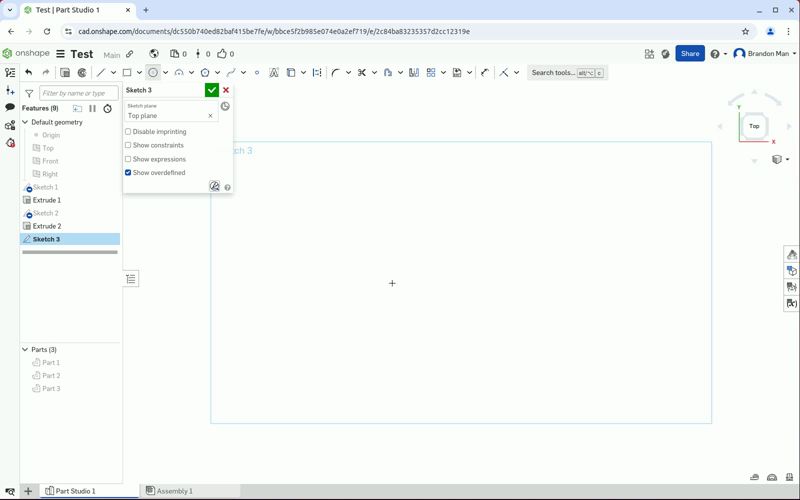
click(392, 282)
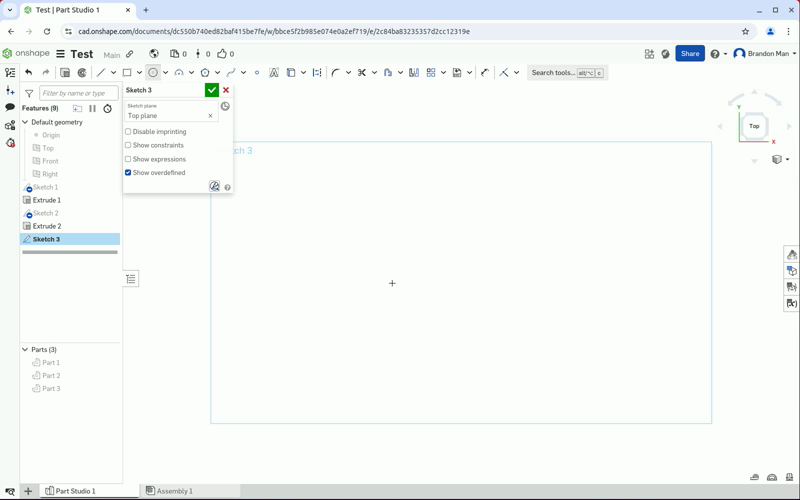
key_up(shift)
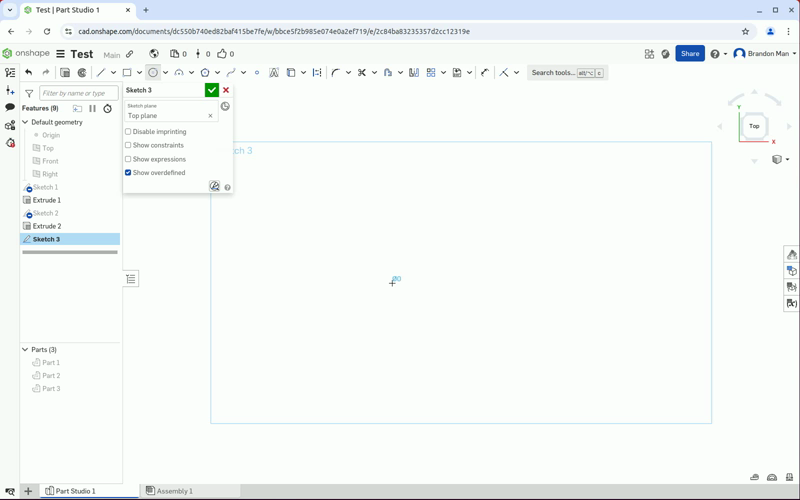
mouse_move(435, 282)
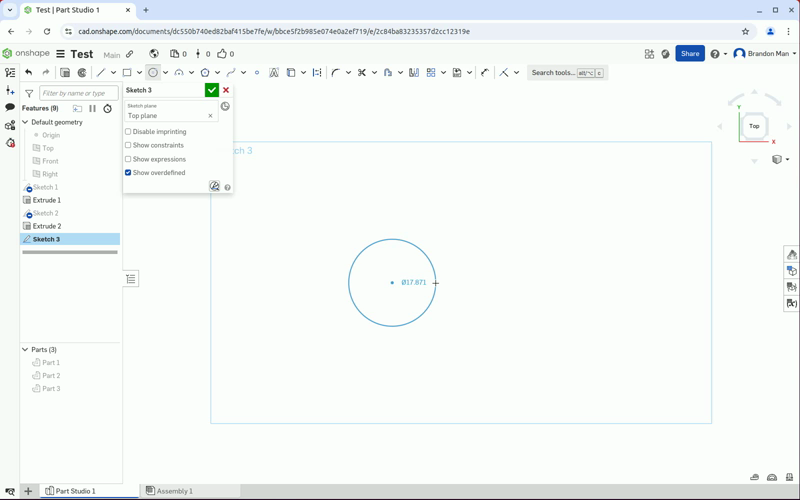
click(435, 282)
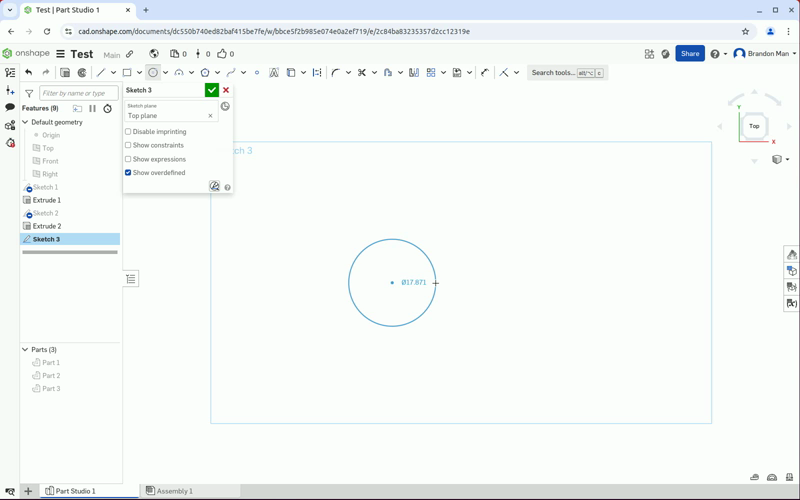
key(esc)
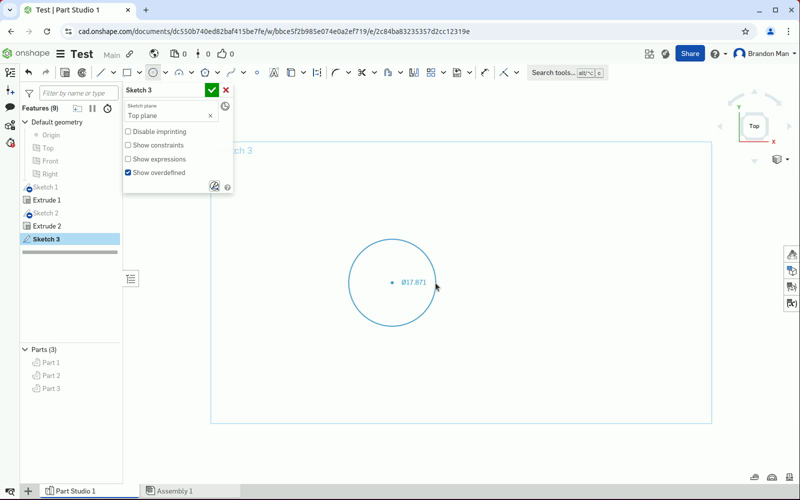
key(c)
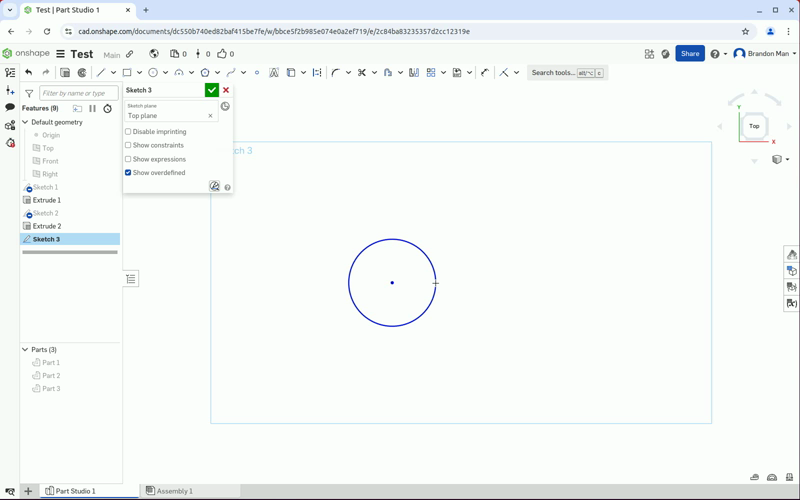
key_down(shift)
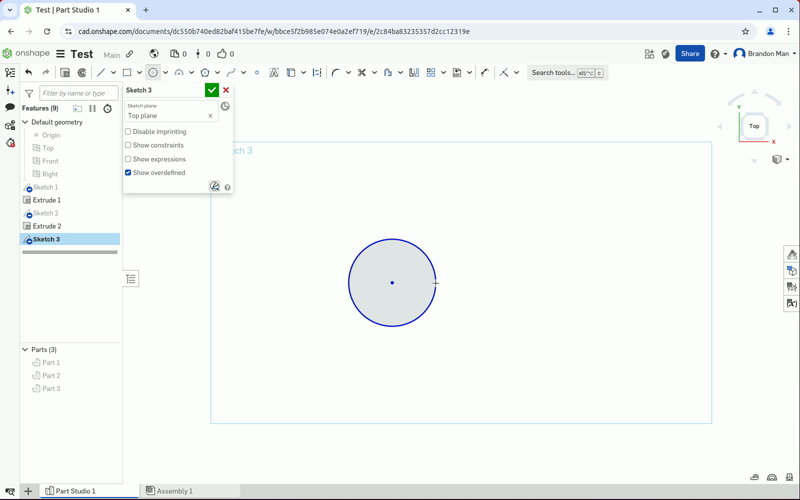
mouse_move(392, 282)
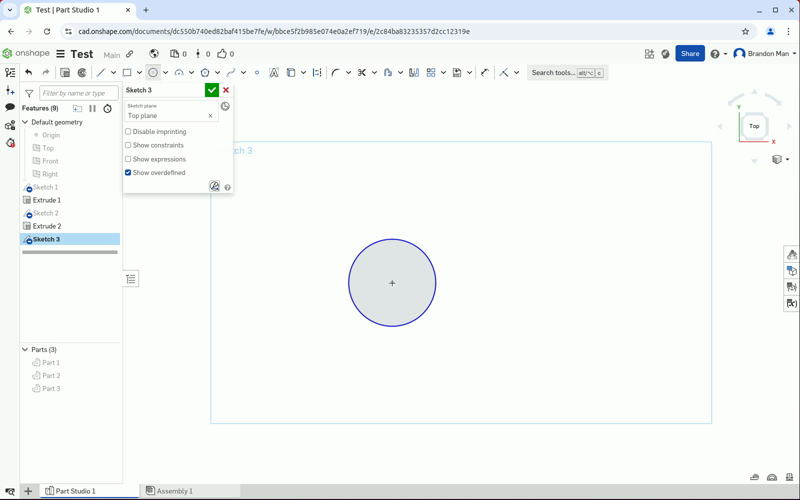
click(392, 282)
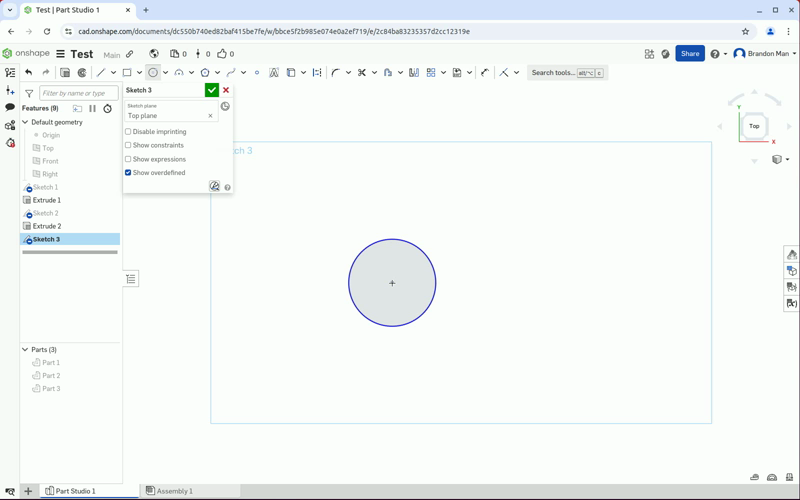
key_up(shift)
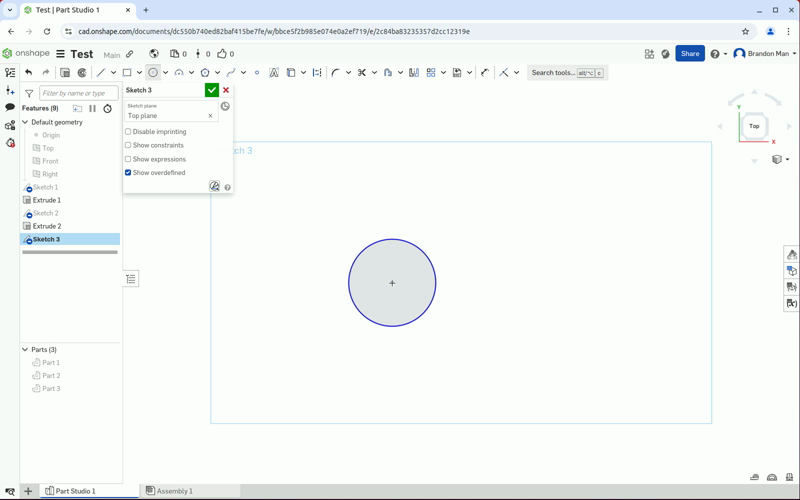
mouse_move(415, 282)
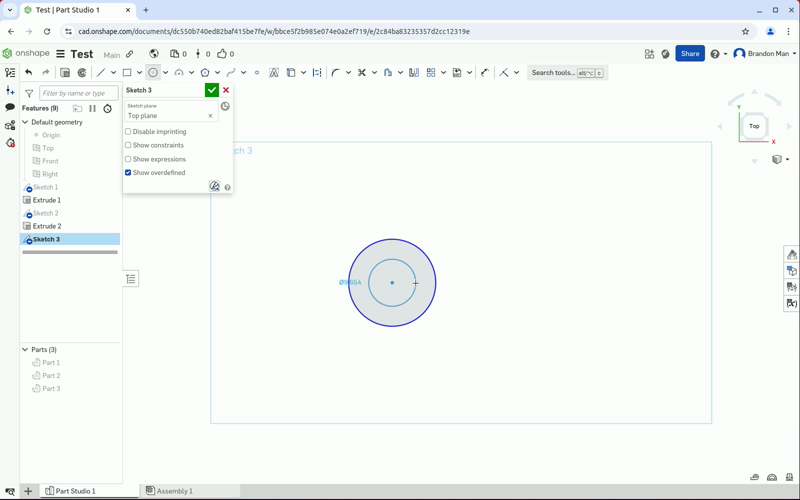
click(415, 282)
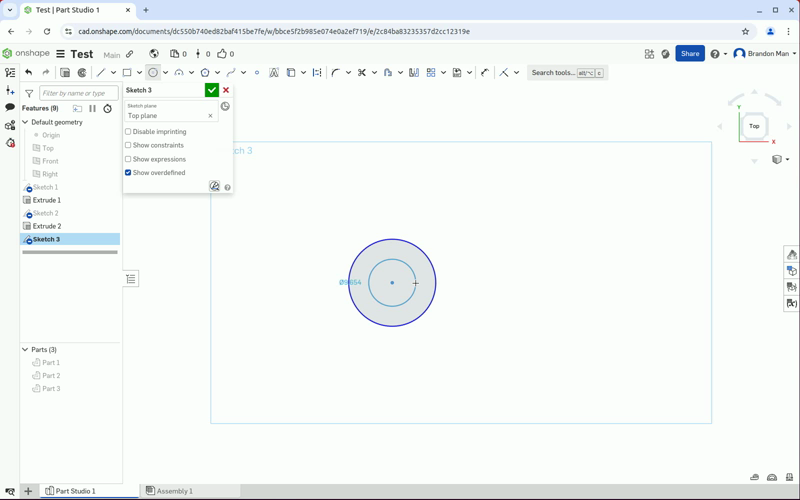
key(esc)
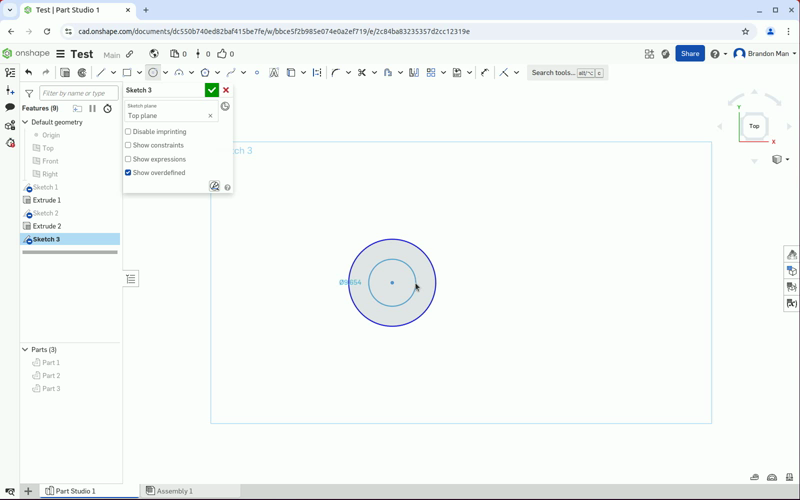
mouse_move(426, 270)
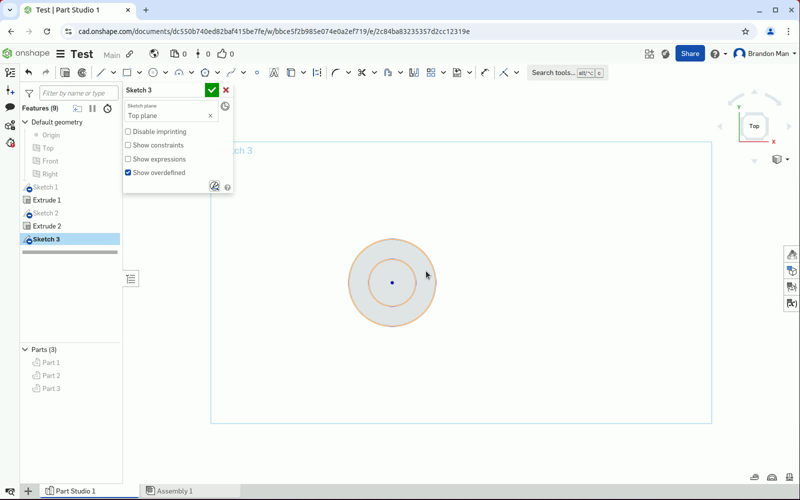
click(426, 270)
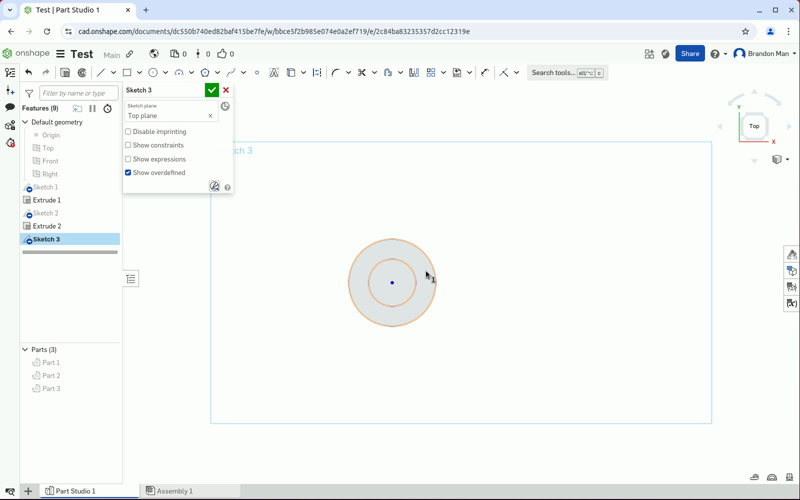
mouse_move(73, 352)
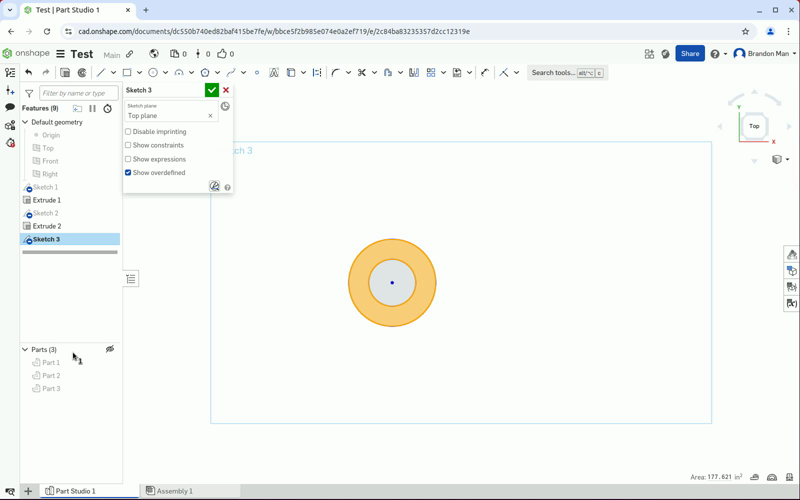
key(shift+y)
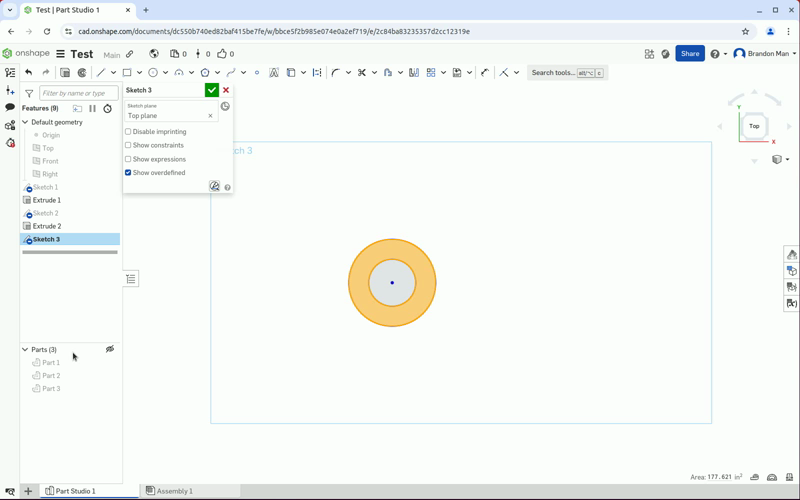
key(shift+e)
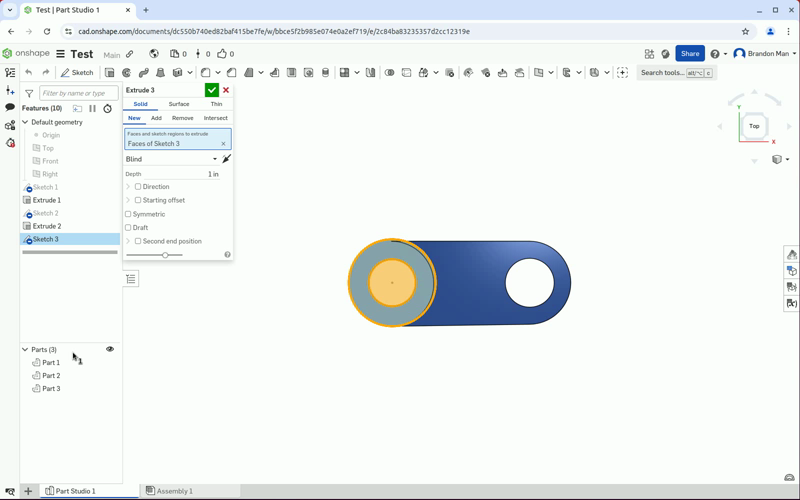
mouse_move(143, 106)
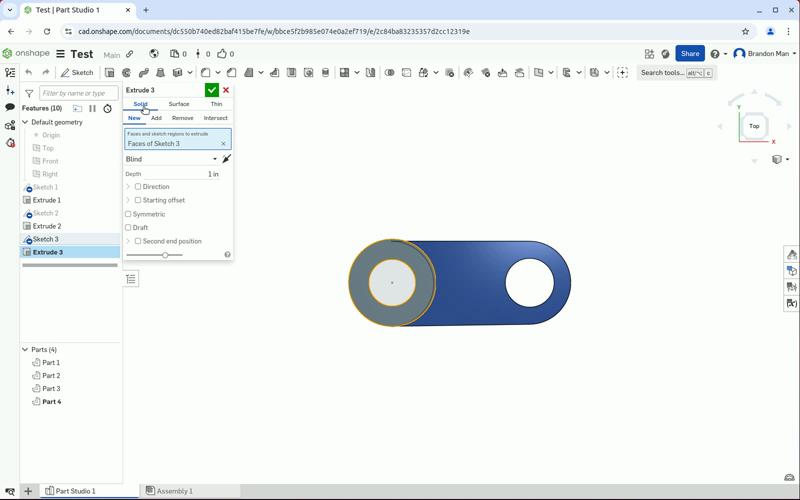
click(143, 106)
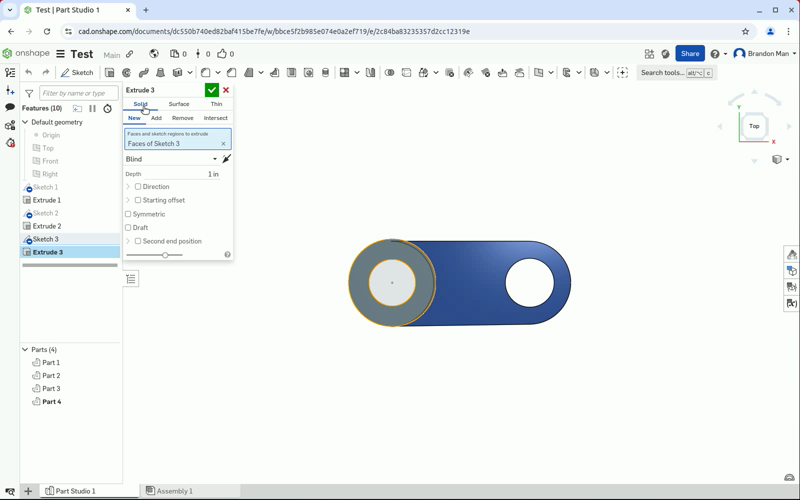
mouse_move(137, 120)
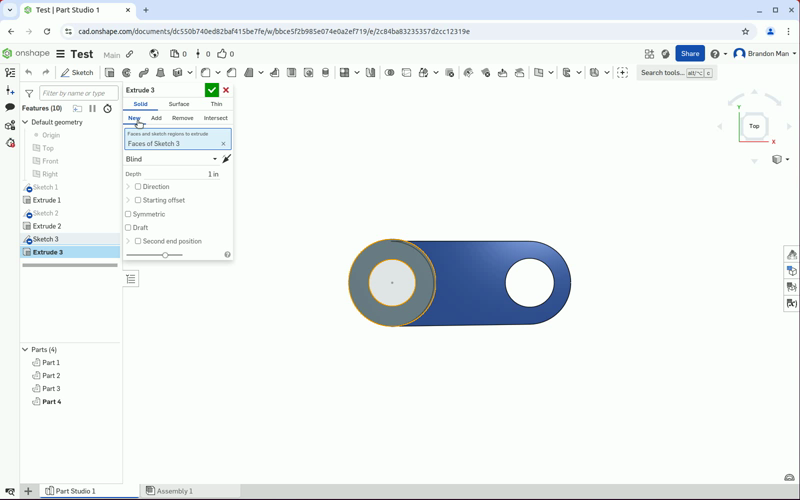
click(137, 120)
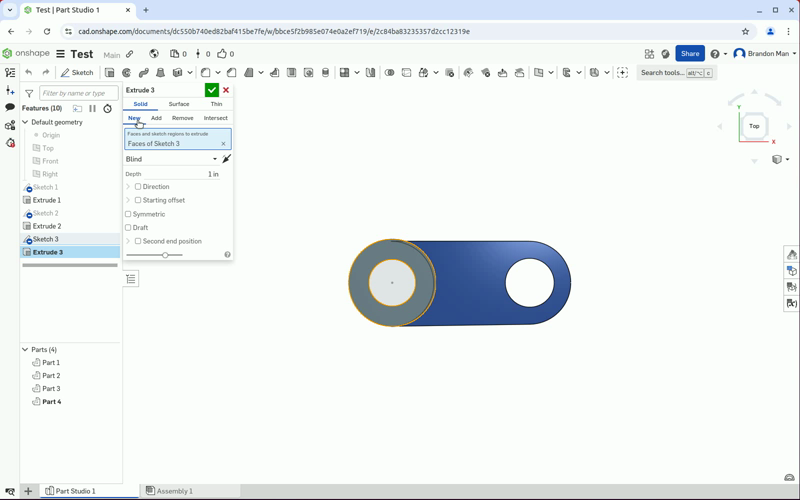
key(tab, 4)
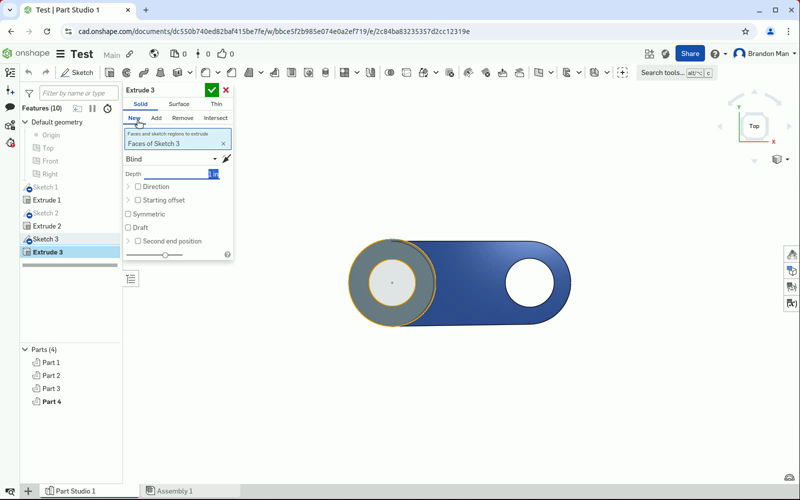
text(15.165)
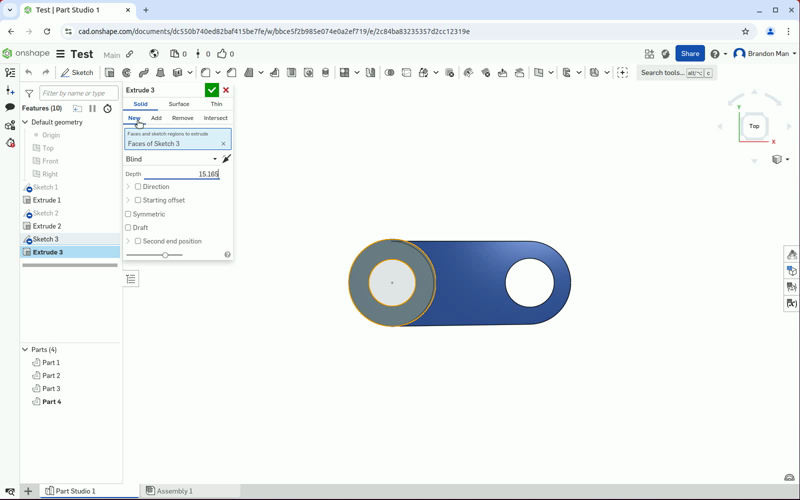
key(enter)
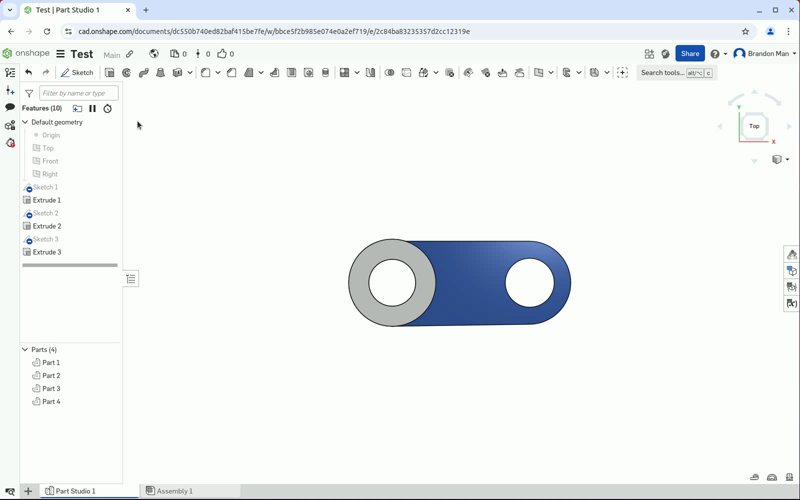
key(shift+h)
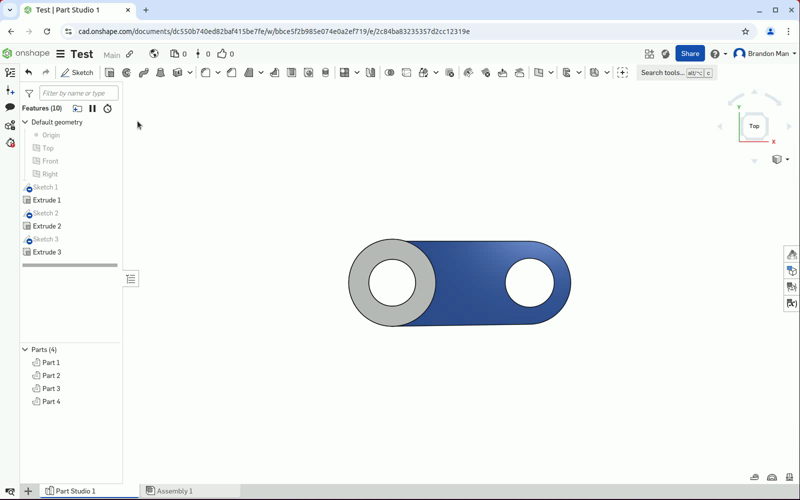
key(shift+h)
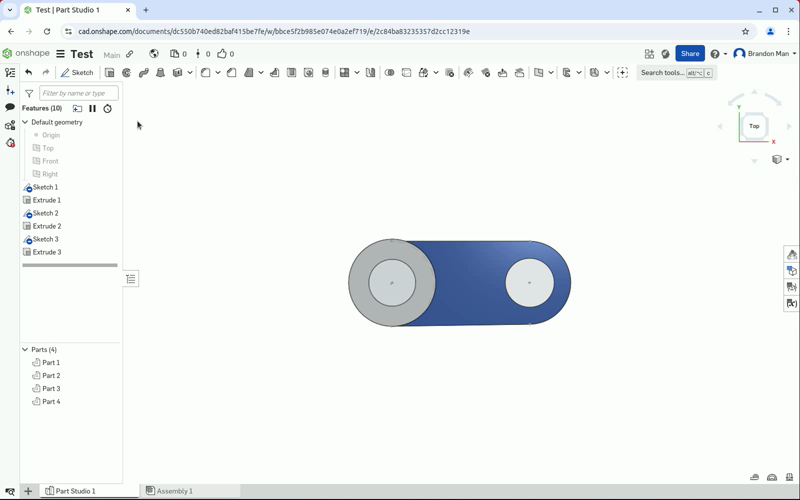
key(shift+7)
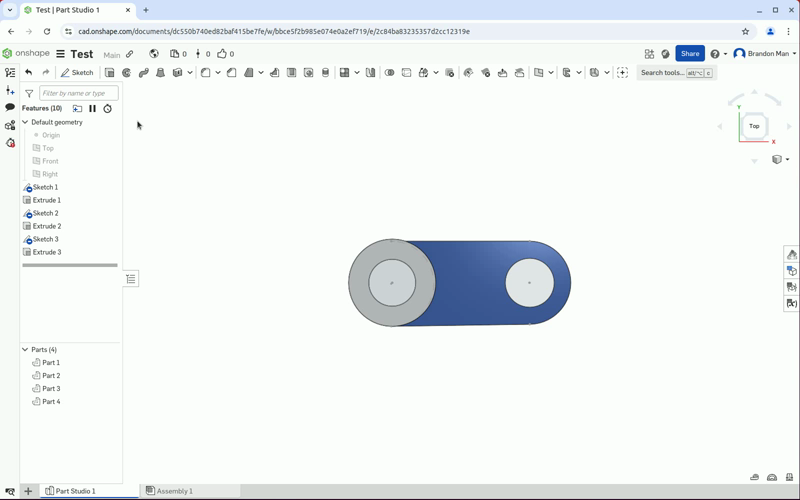
key(up, 3)
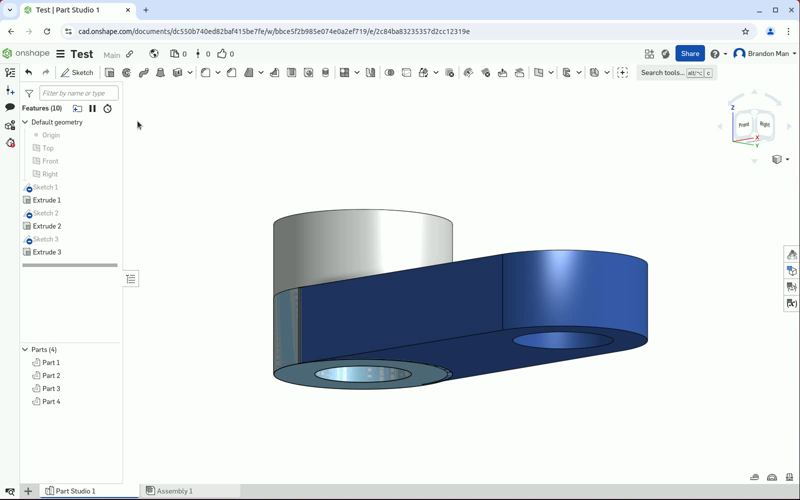
key(left, 3)
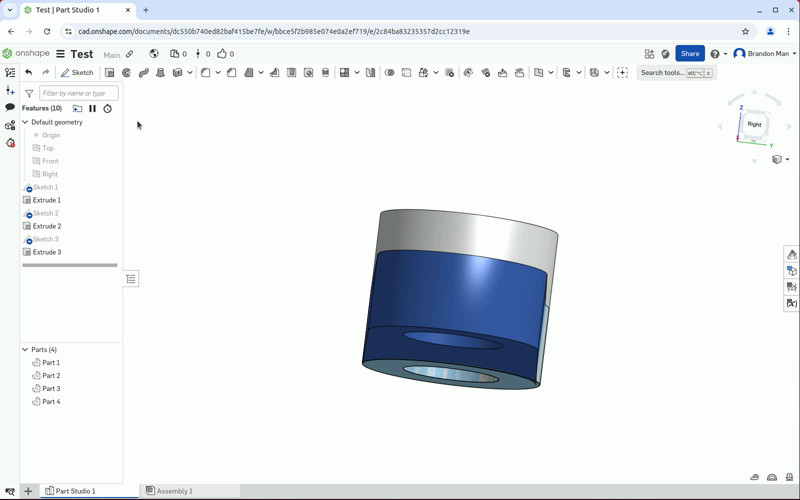
key(right, 3)
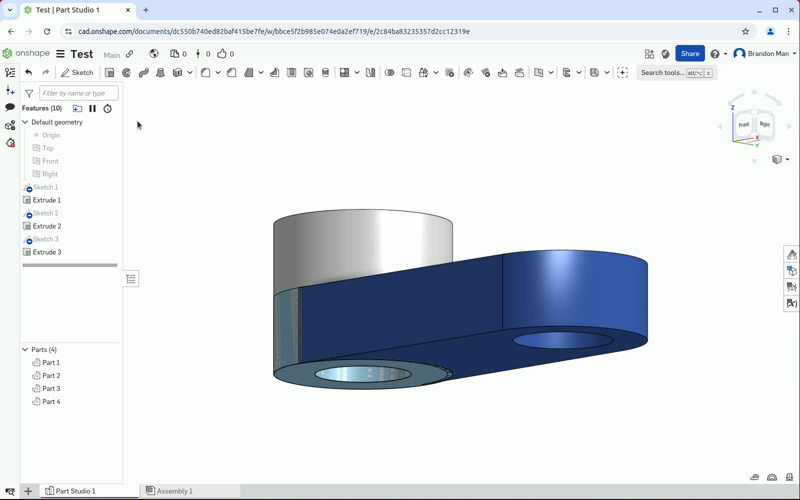
key(down, 3)
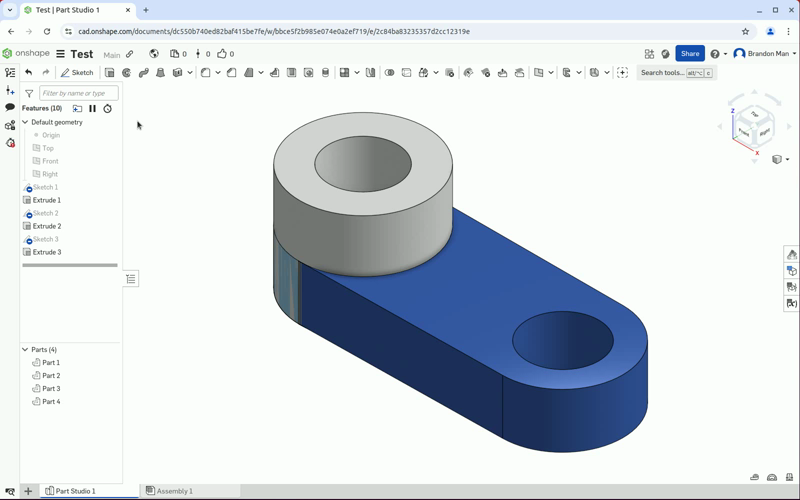
mouse_move(73, 189)
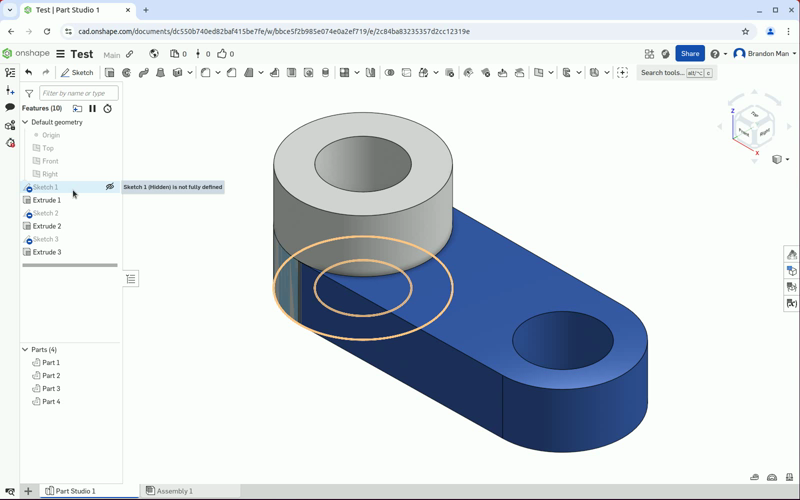
click(73, 189)